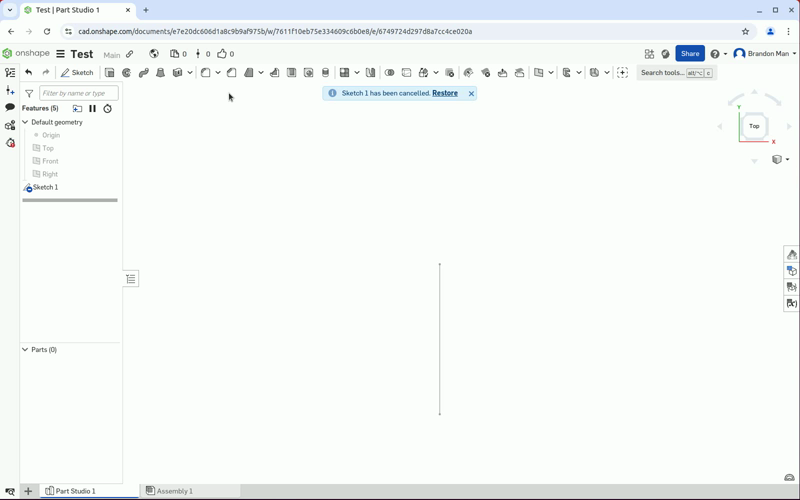
key(shift+h)
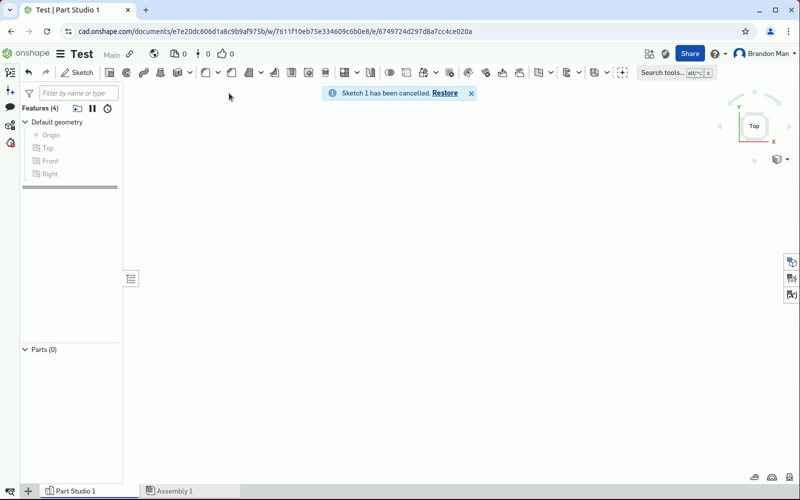
mouse_move(73, 352)
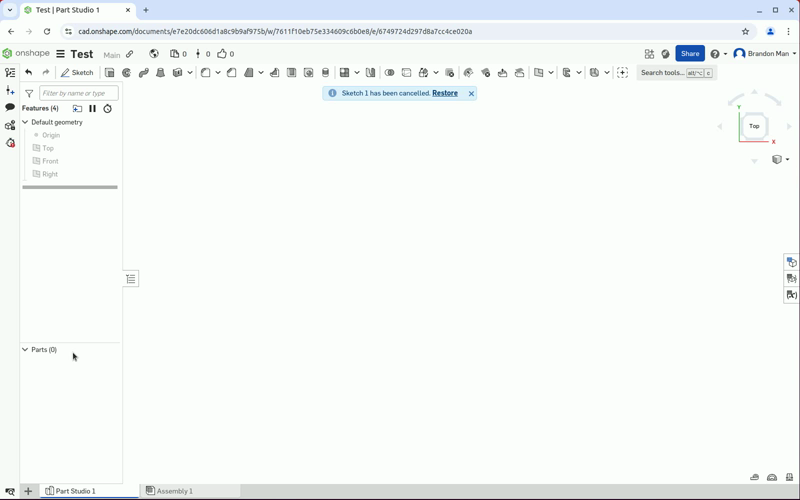
key(y)
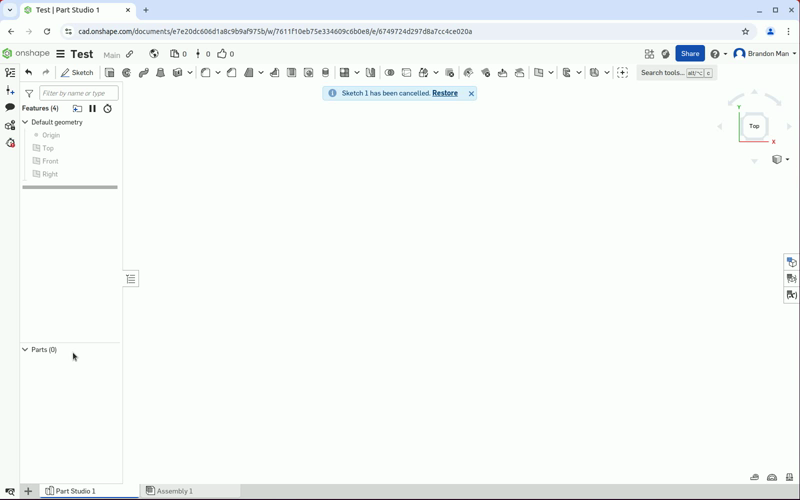
key(shift+p)
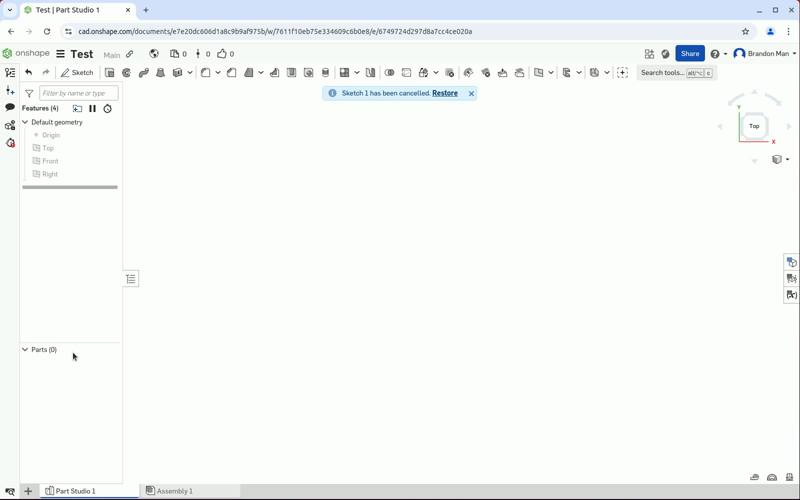
key(space)
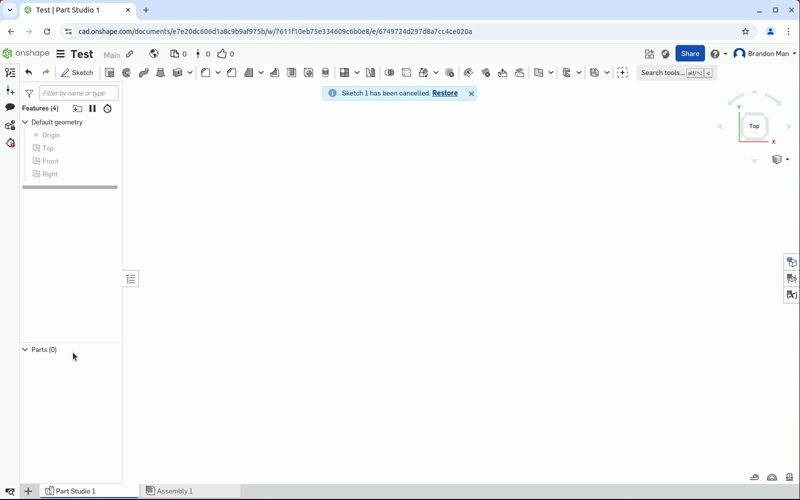
key_down(shift)
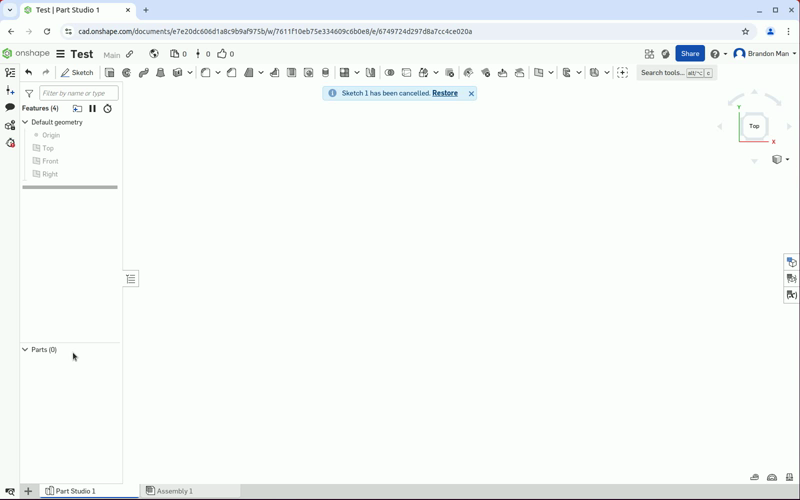
key(up)
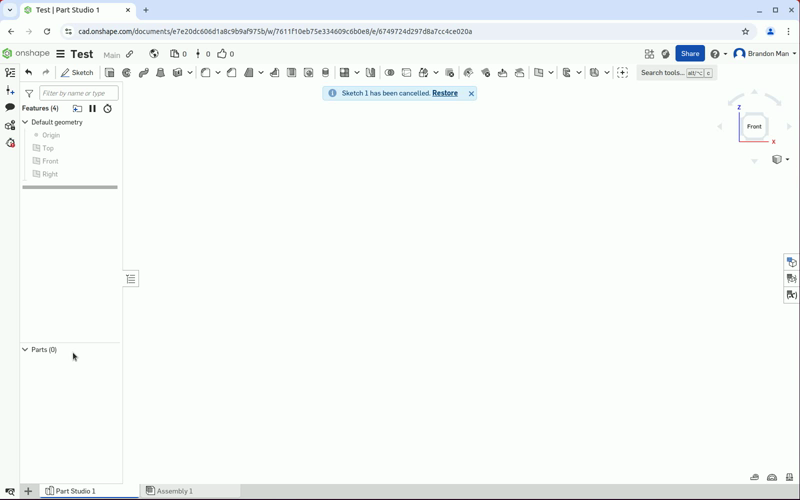
key_up(shift)
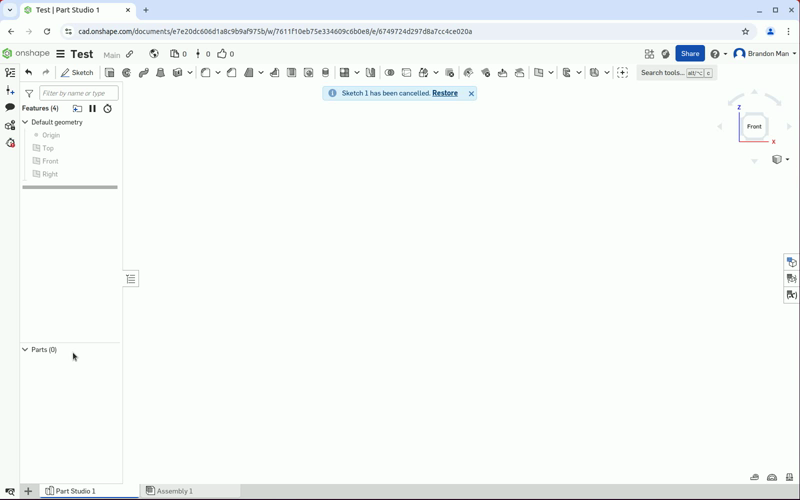
mouse_move(73, 352)
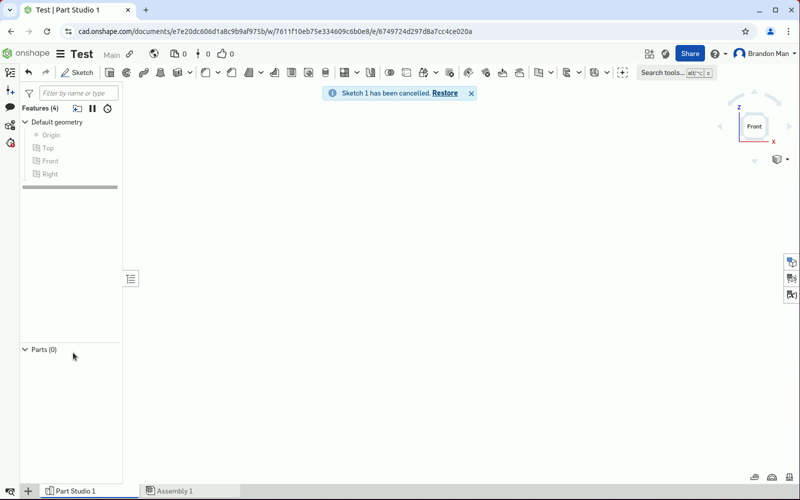
key(shift+y)
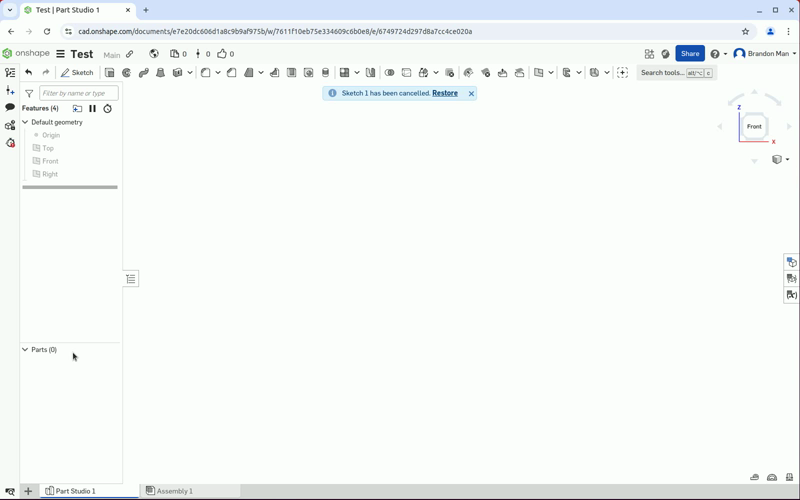
key(shift+s)
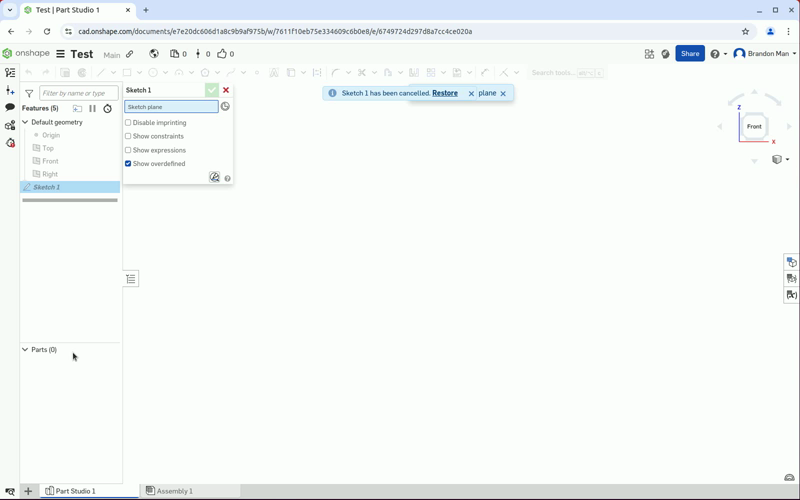
mouse_move(73, 163)
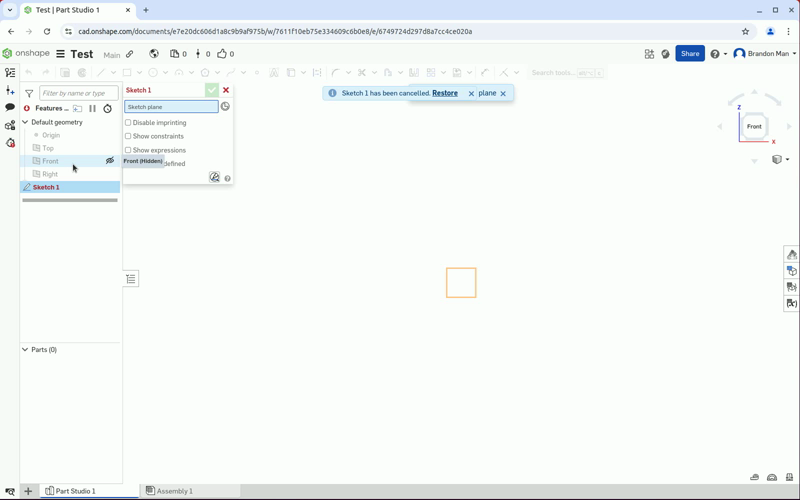
click(73, 163)
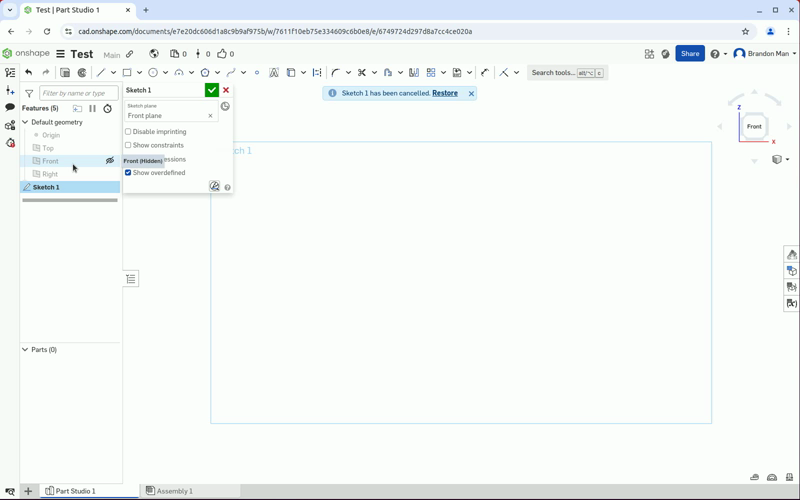
mouse_move(73, 352)
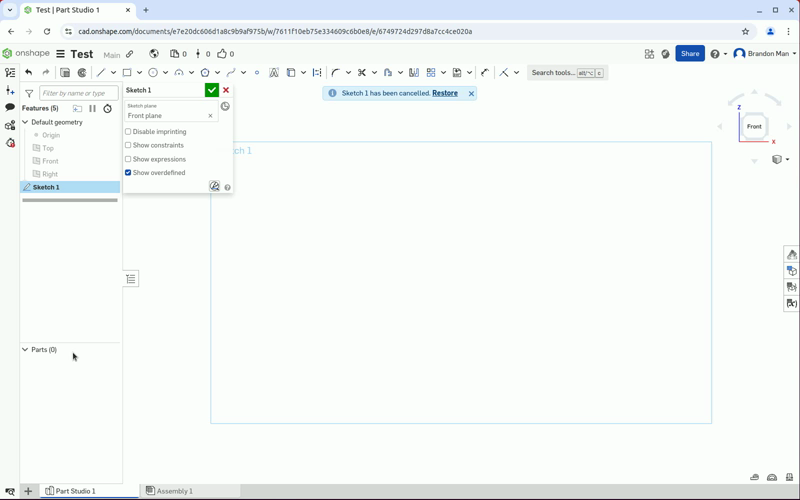
key(y)
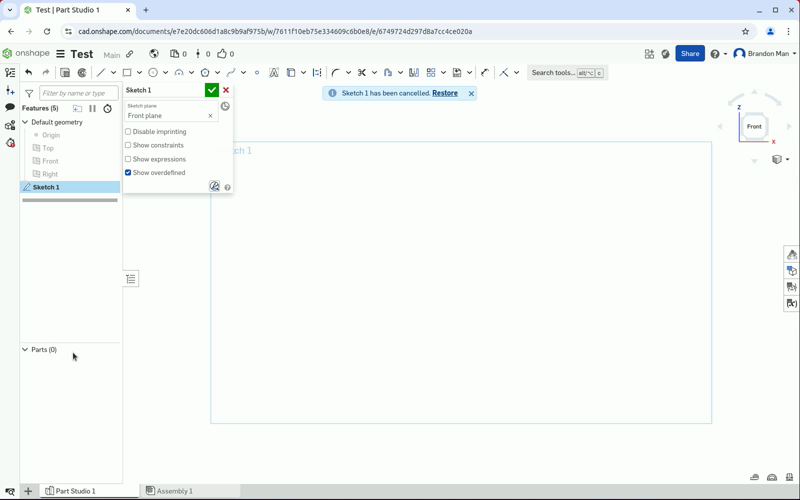
key(c)
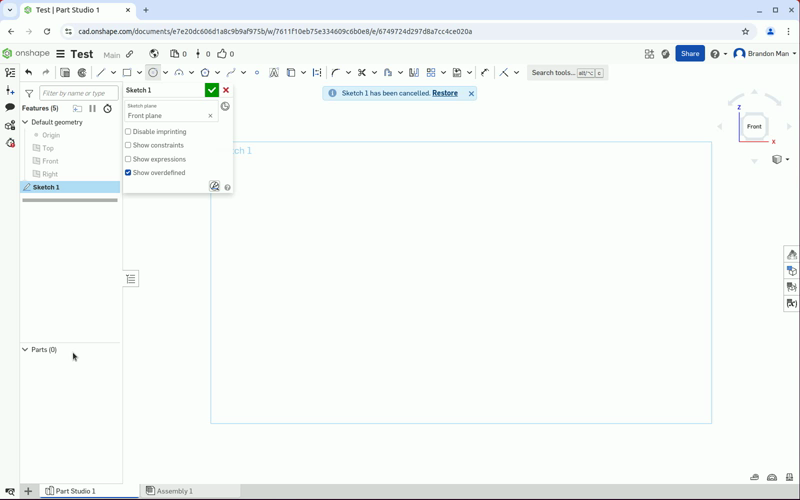
key_down(shift)
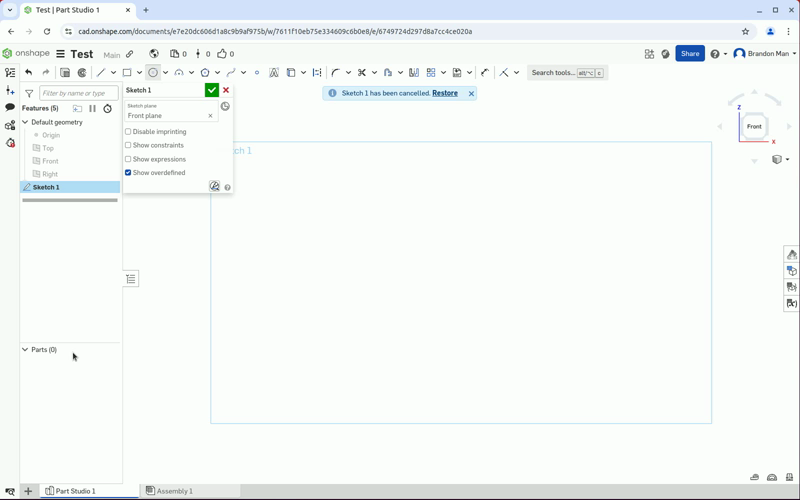
mouse_move(460, 282)
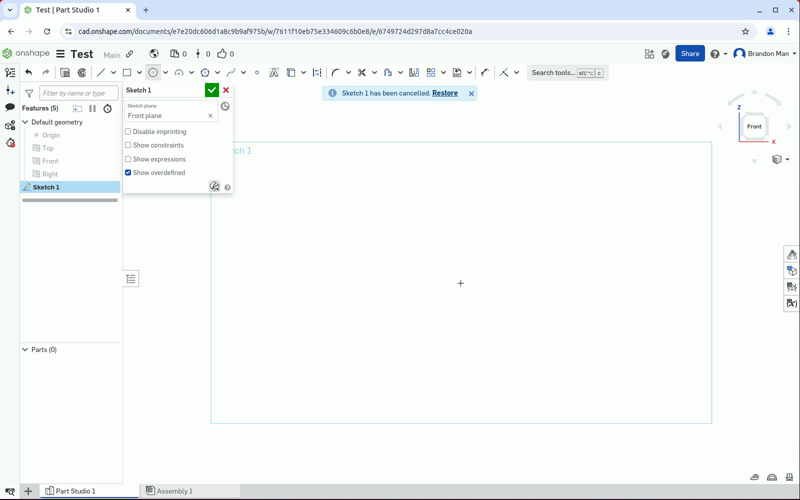
click(460, 282)
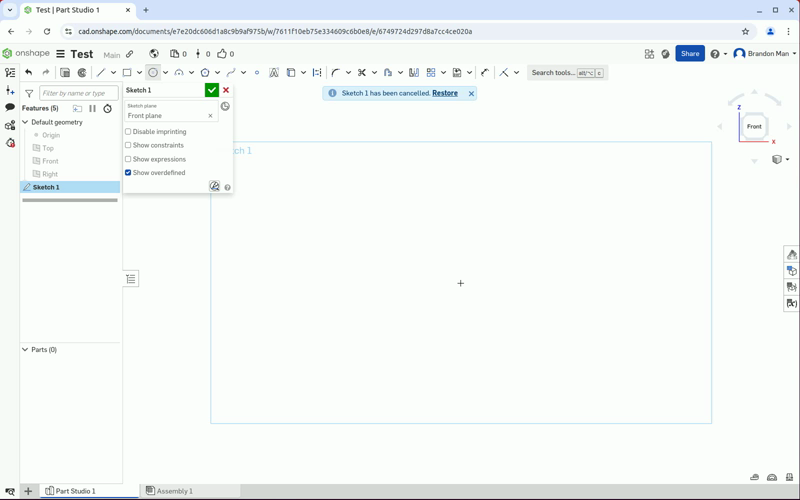
key_up(shift)
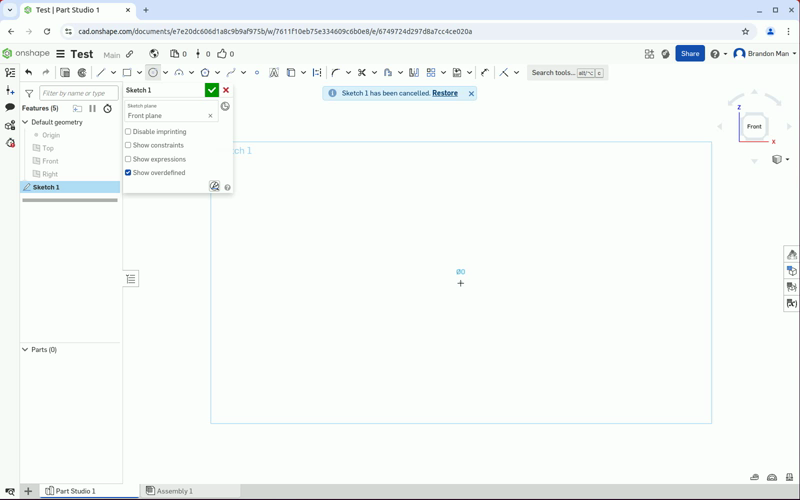
mouse_move(474, 282)
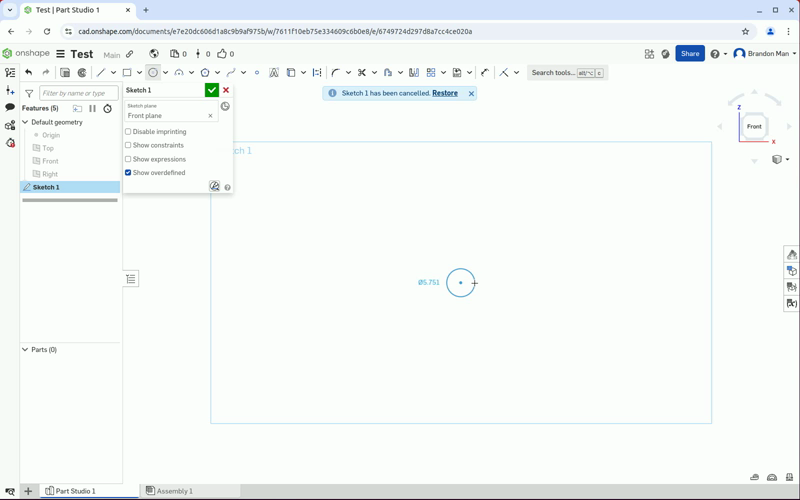
click(474, 282)
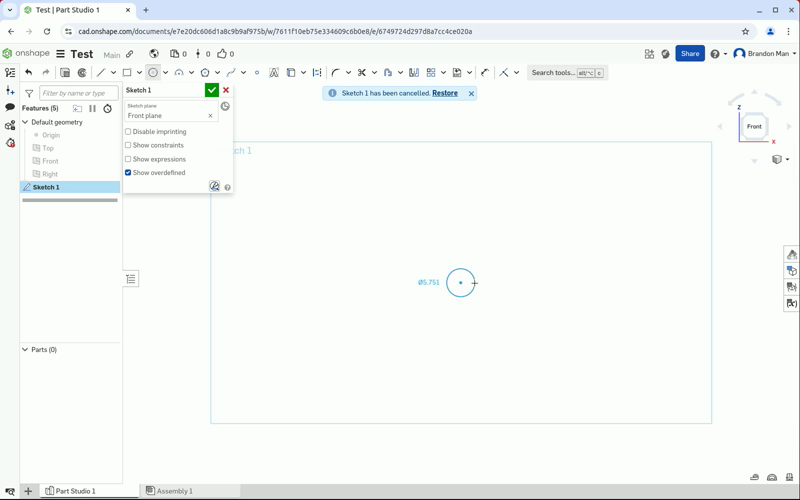
key(esc)
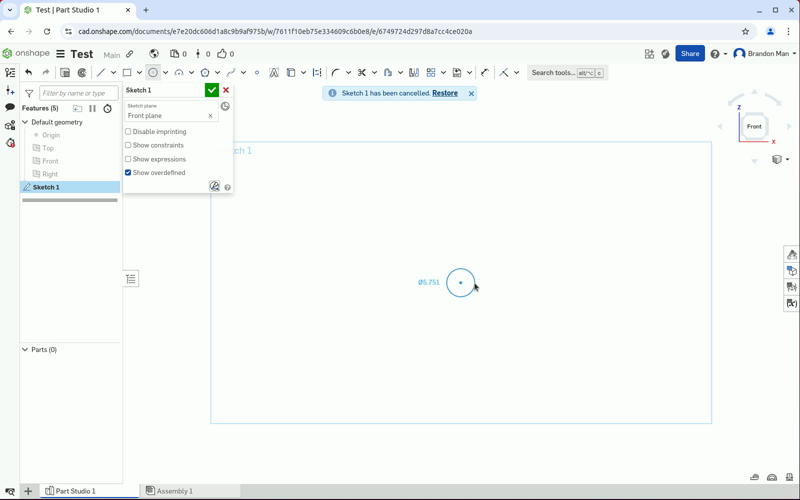
key(c)
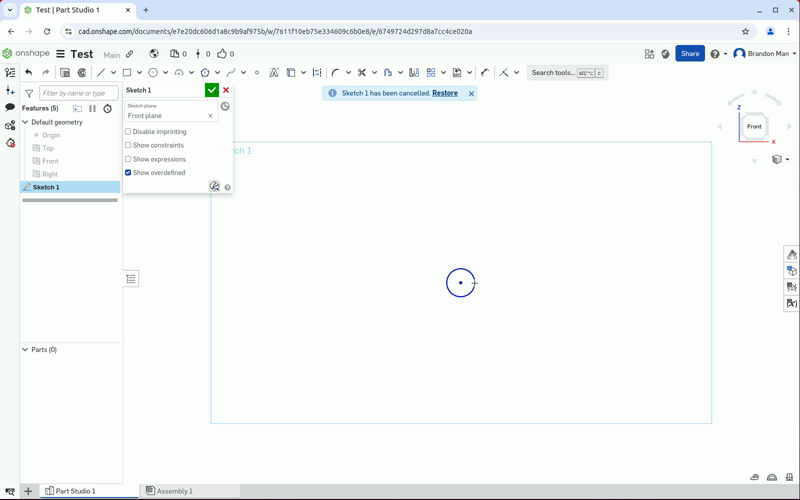
key_down(shift)
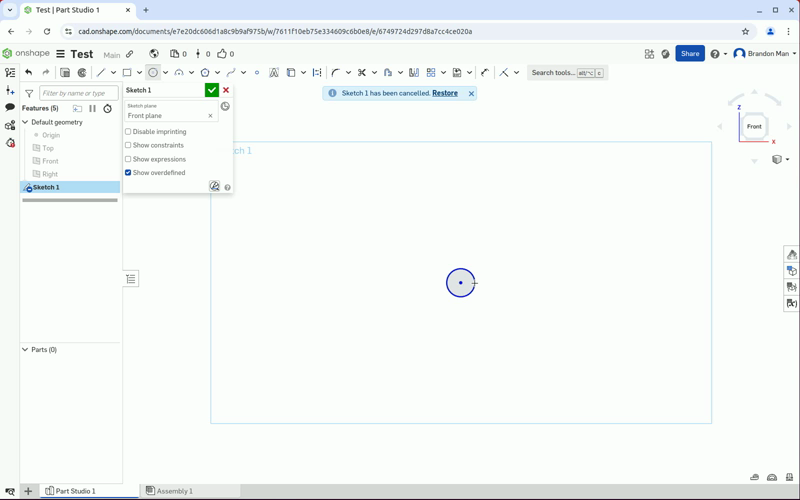
mouse_move(460, 282)
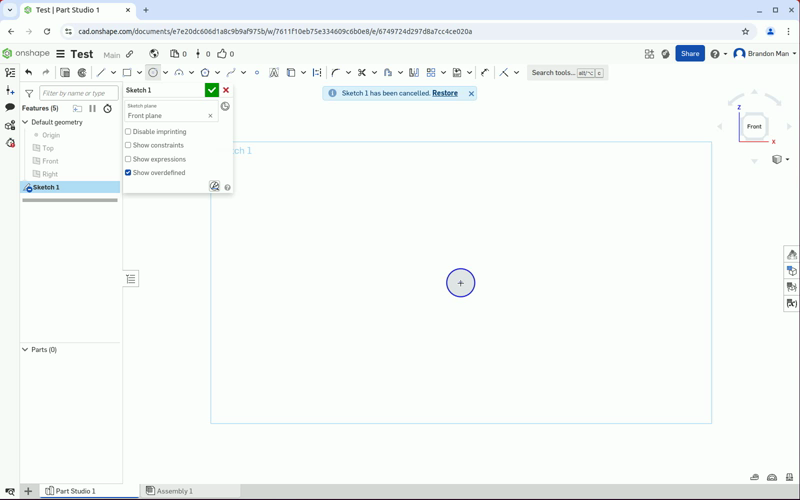
click(460, 282)
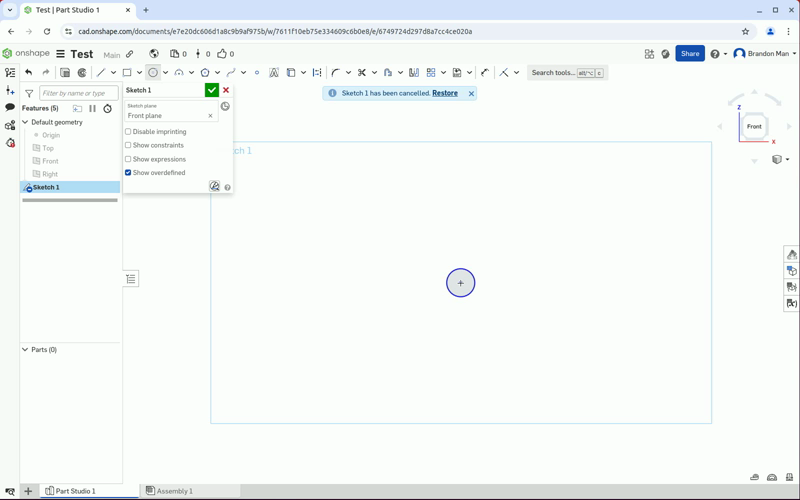
key_up(shift)
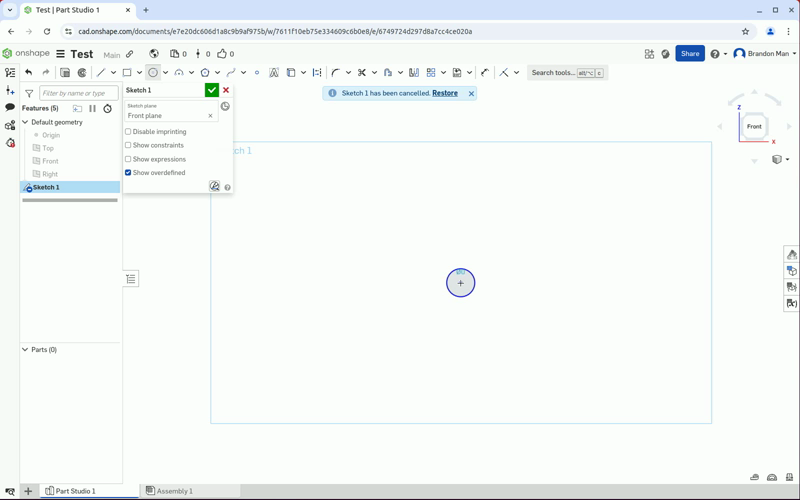
mouse_move(472, 282)
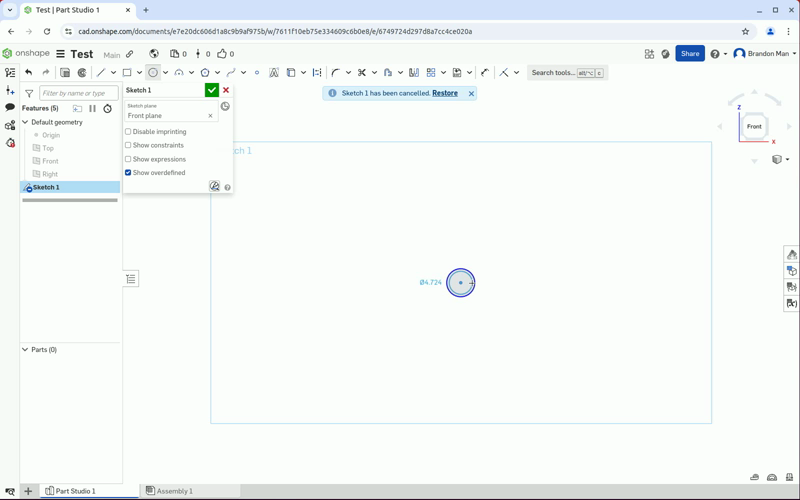
scroll(6)
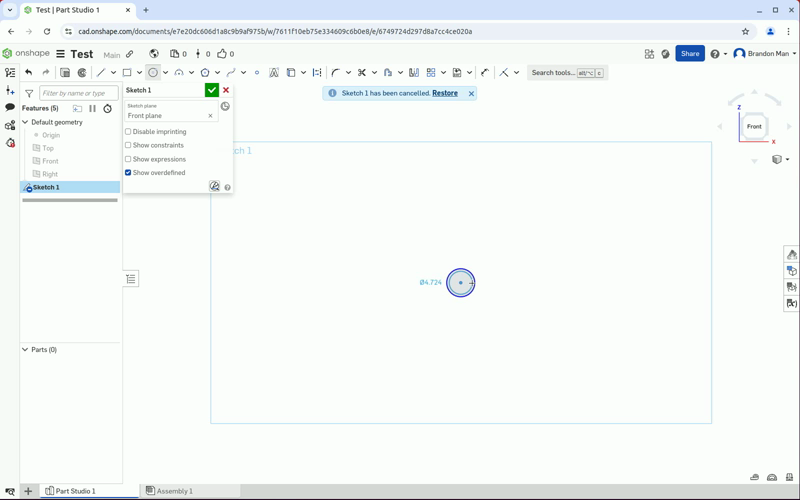
scroll(6)
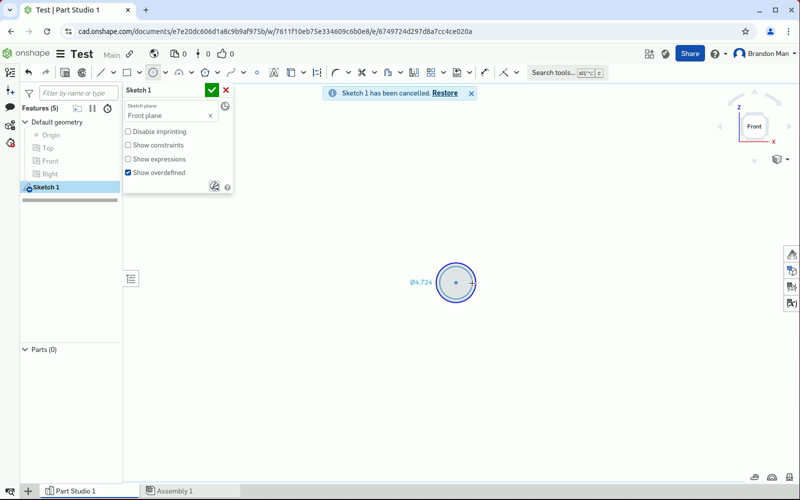
scroll(6)
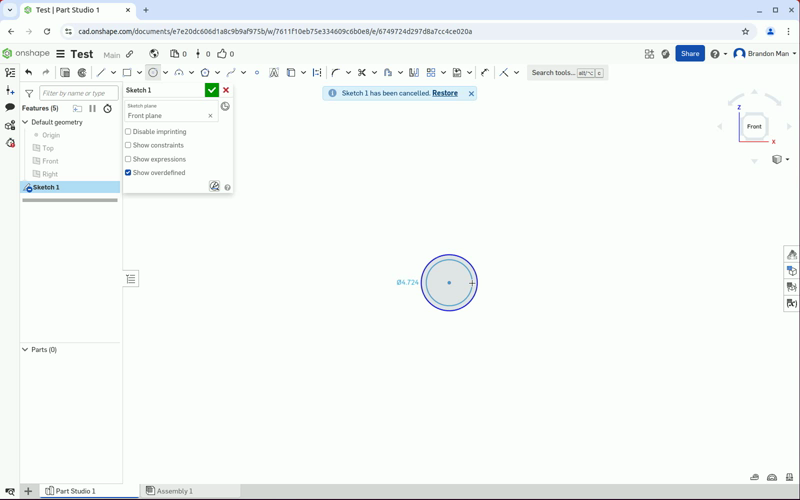
scroll(6)
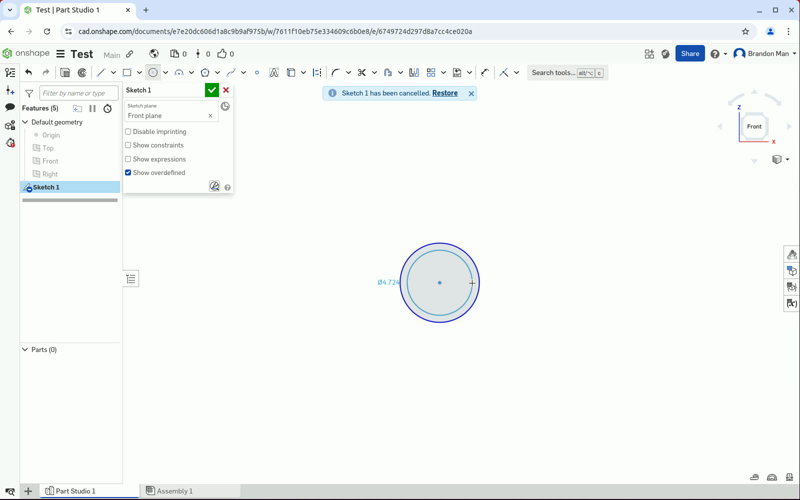
scroll(6)
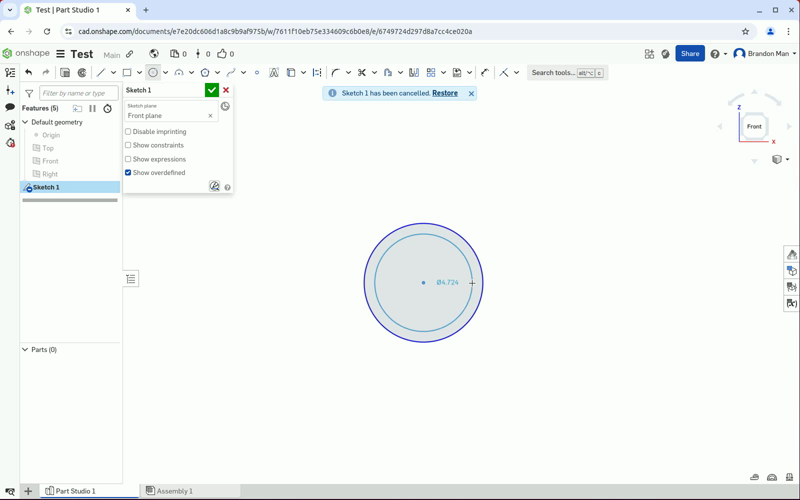
scroll(6)
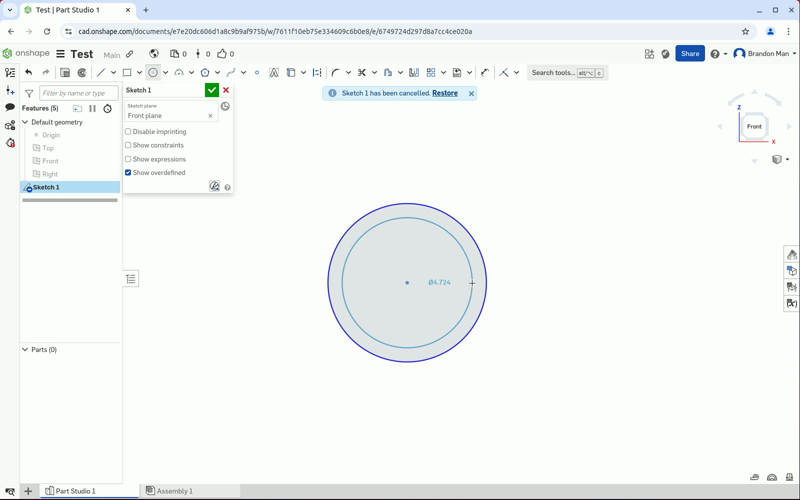
scroll(6)
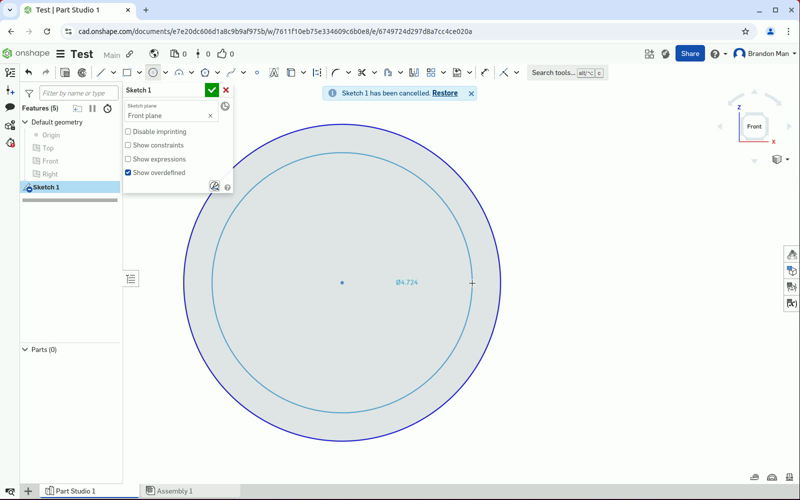
click(472, 282)
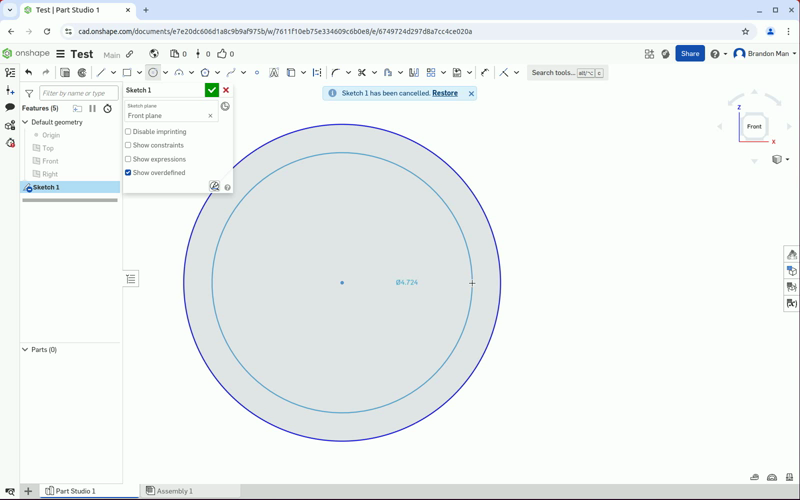
scroll(-6)
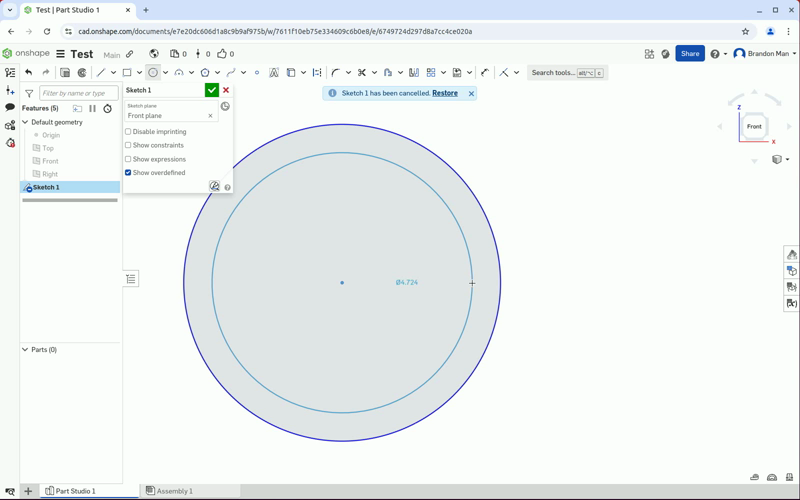
scroll(-6)
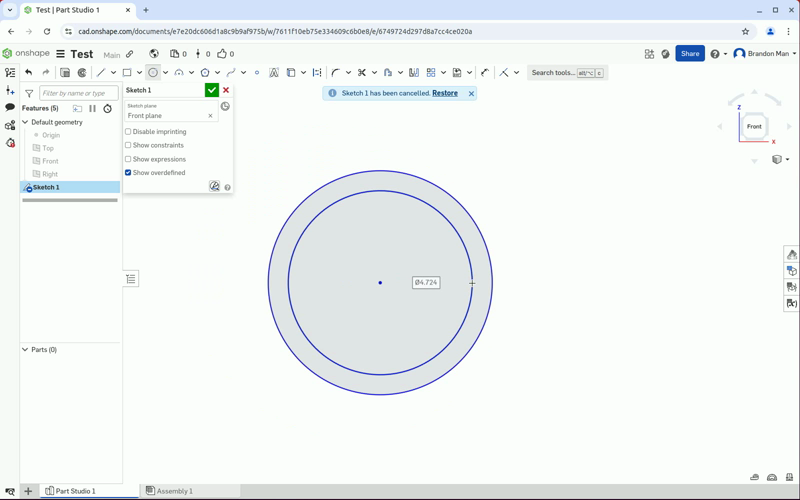
scroll(-6)
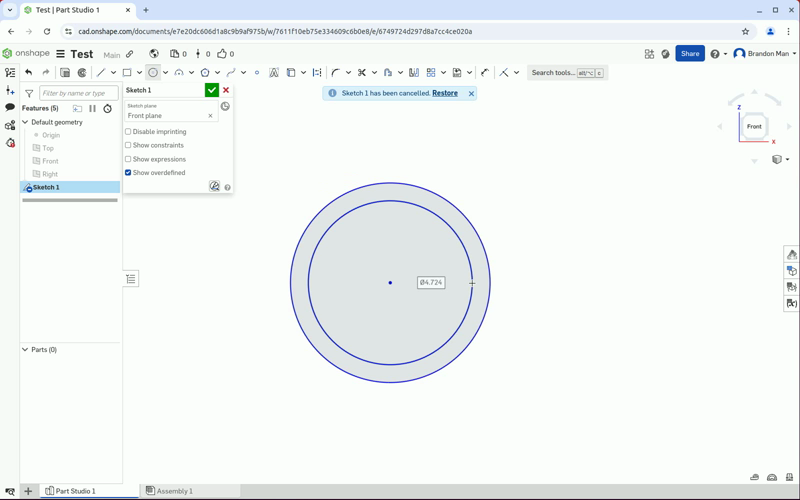
scroll(-6)
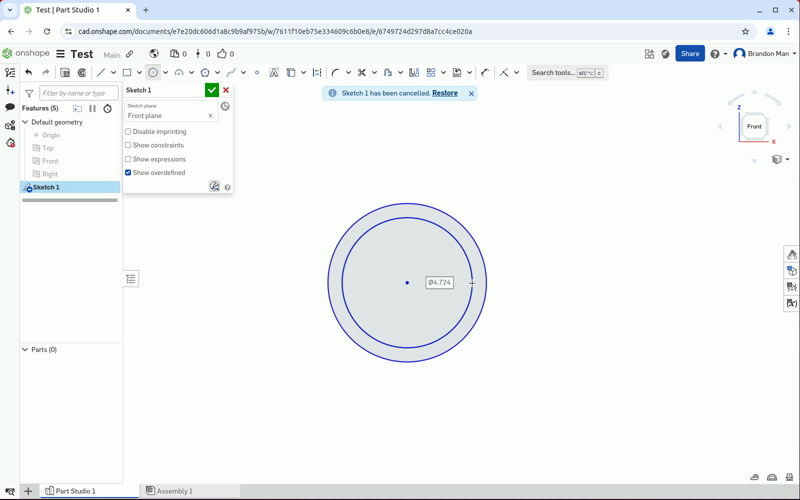
scroll(-6)
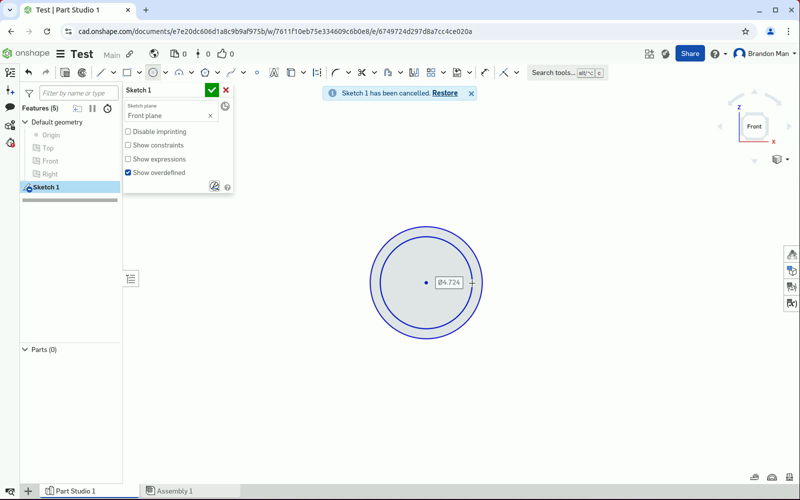
scroll(-6)
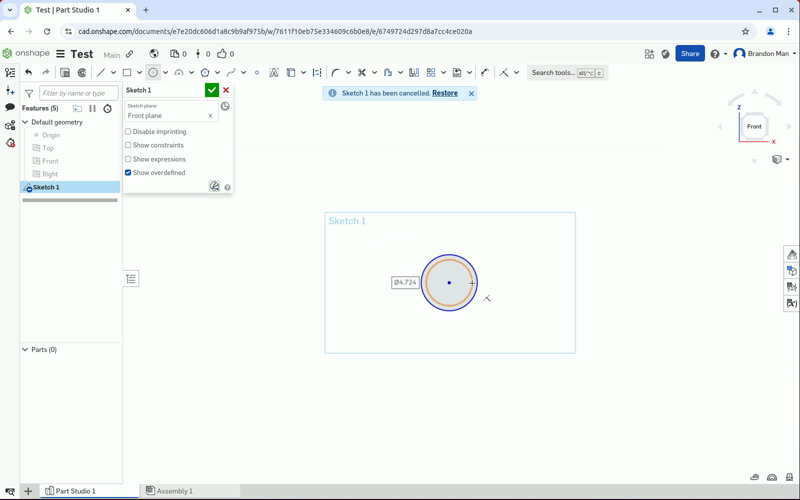
scroll(-6)
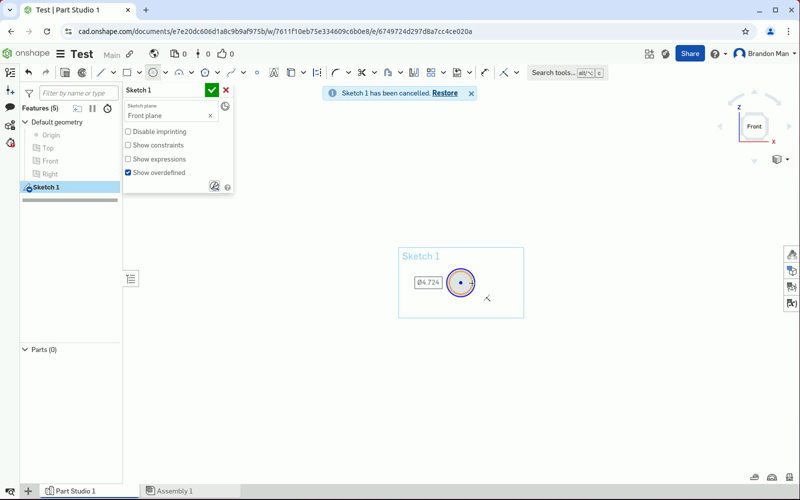
key(esc)
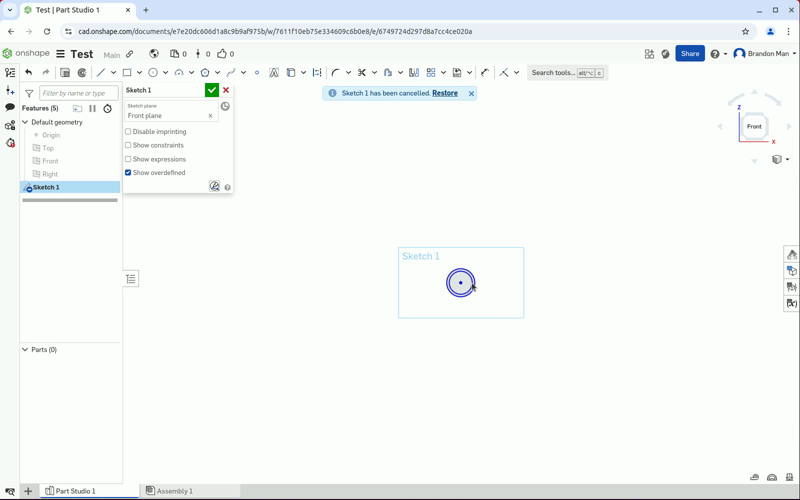
mouse_move(448, 280)
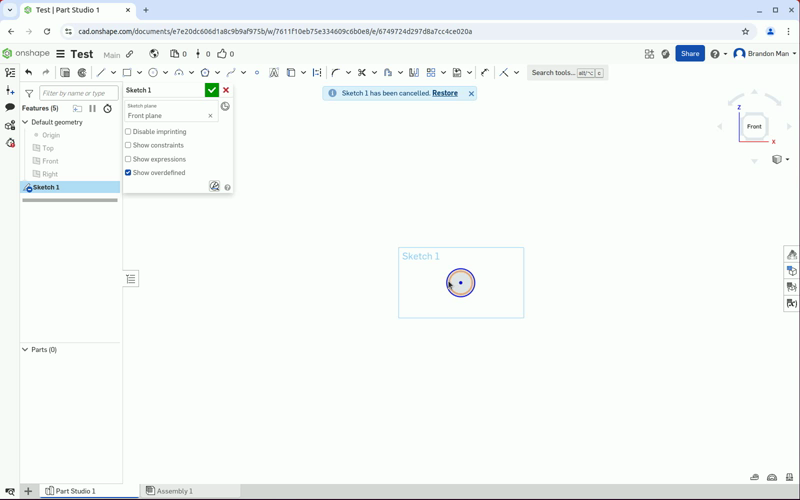
scroll(6)
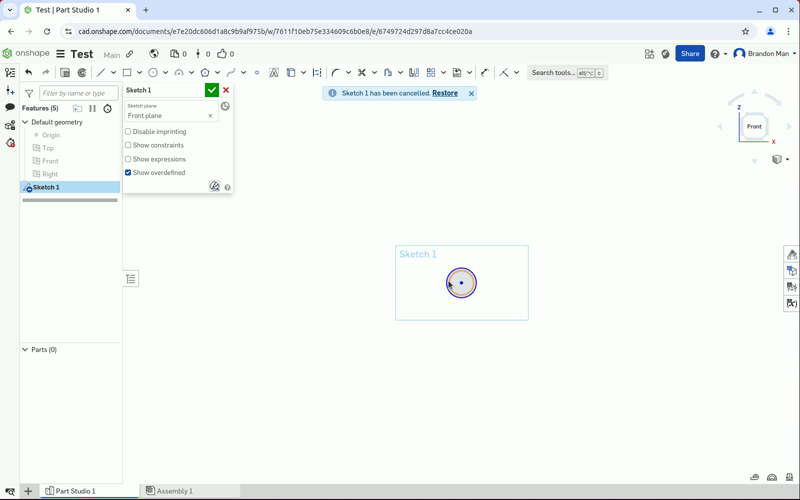
scroll(6)
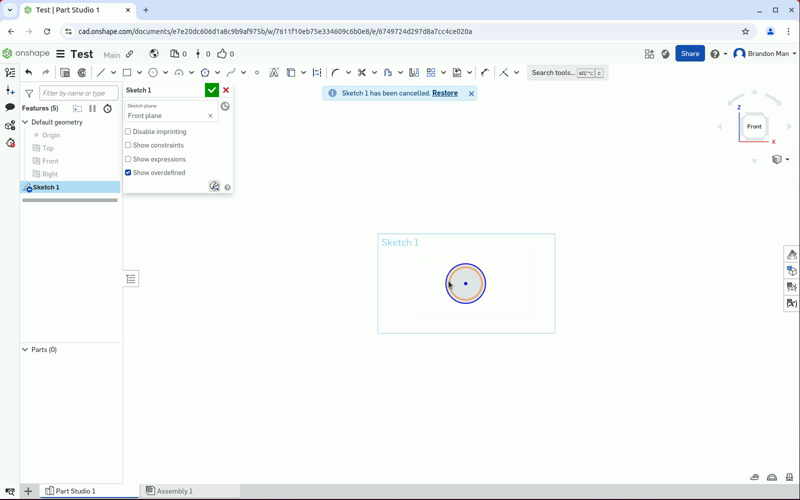
scroll(6)
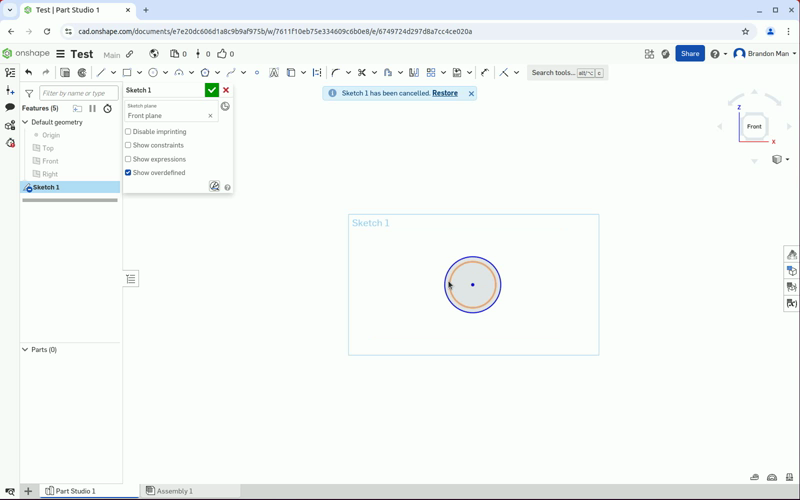
scroll(6)
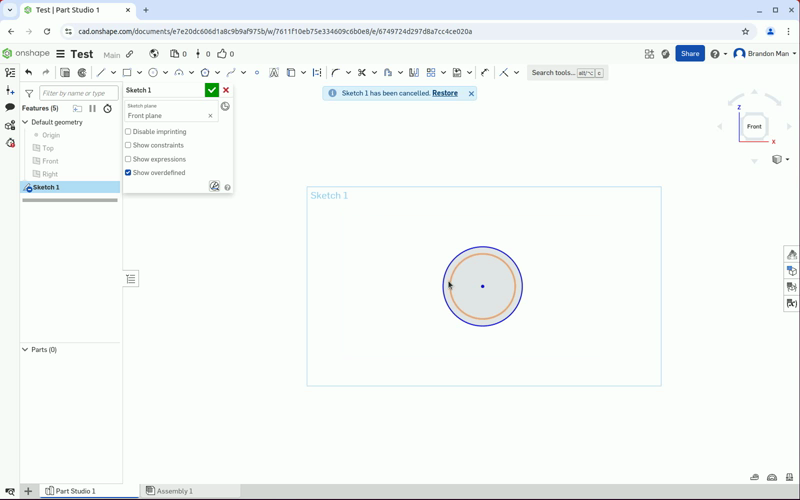
scroll(6)
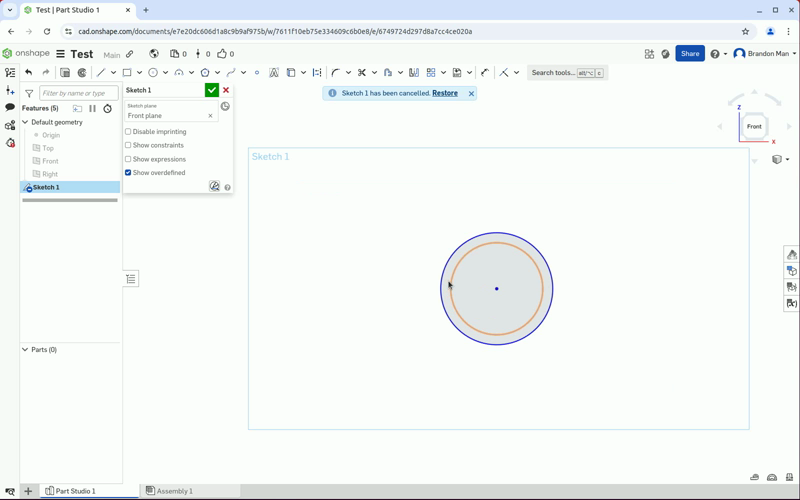
scroll(6)
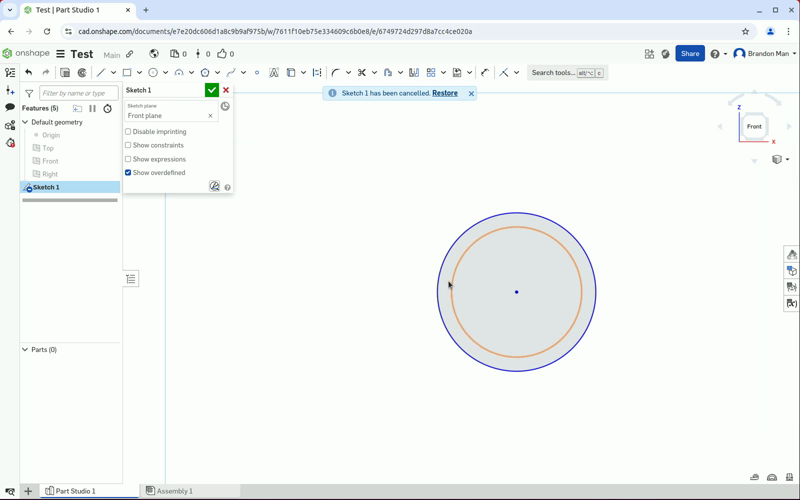
scroll(6)
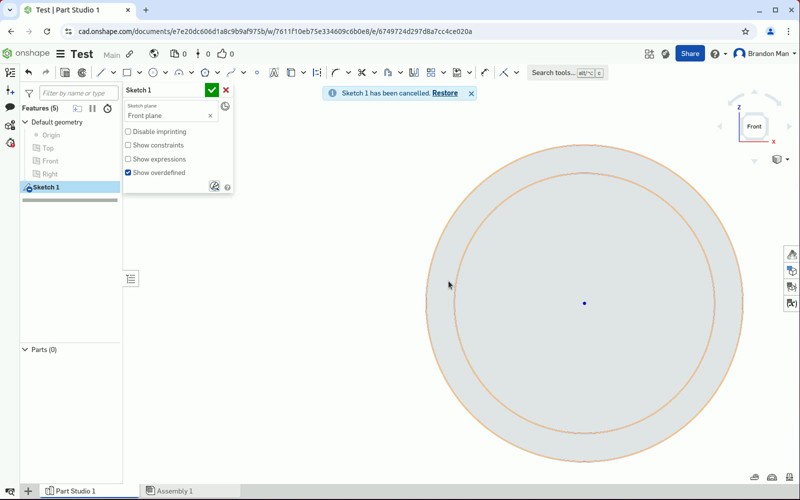
click(448, 280)
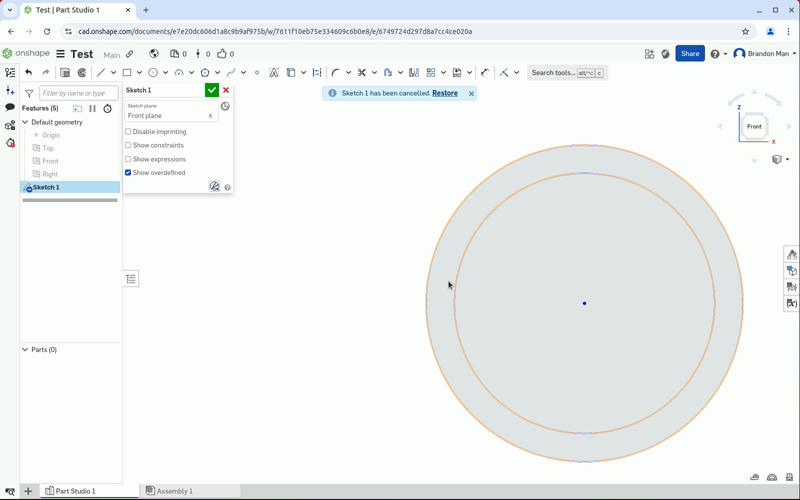
scroll(-6)
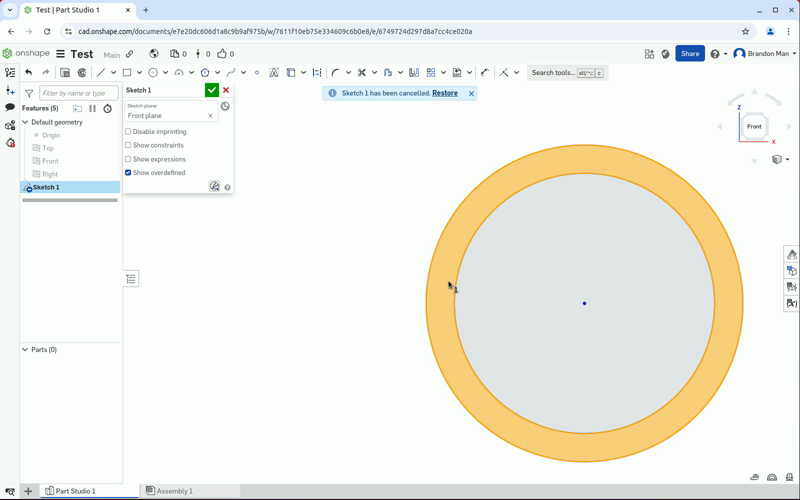
scroll(-6)
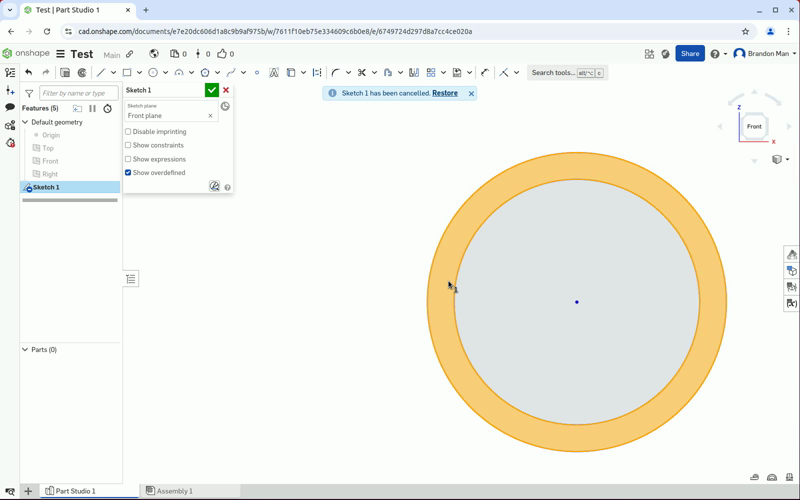
scroll(-6)
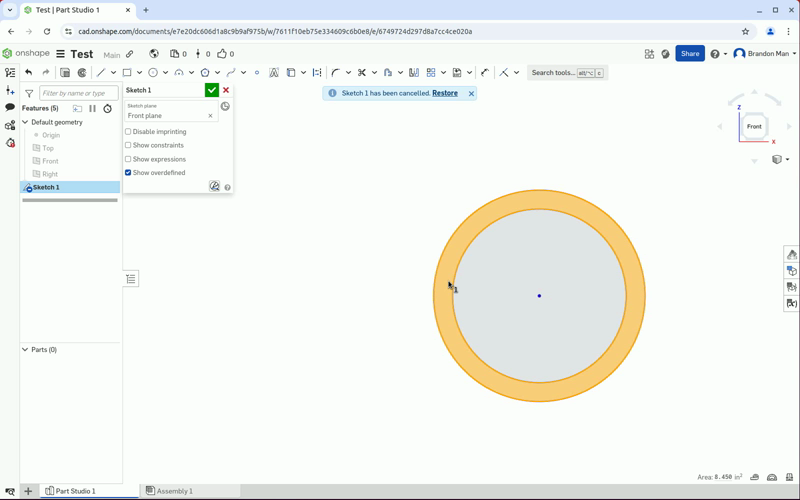
scroll(-6)
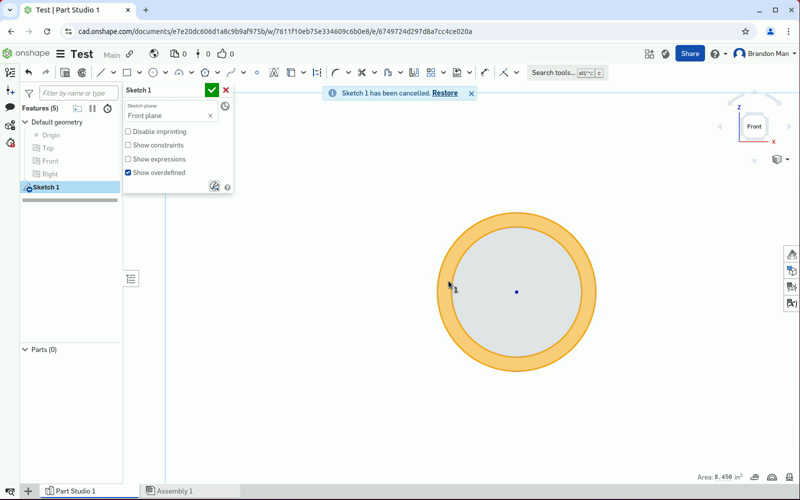
scroll(-6)
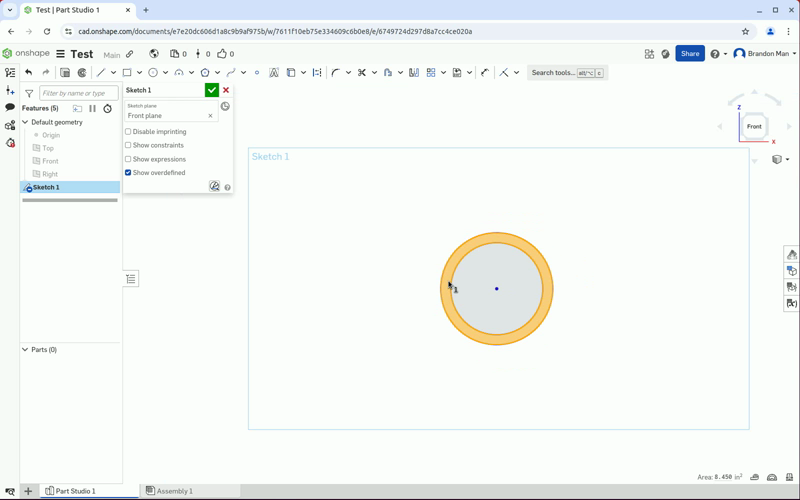
scroll(-6)
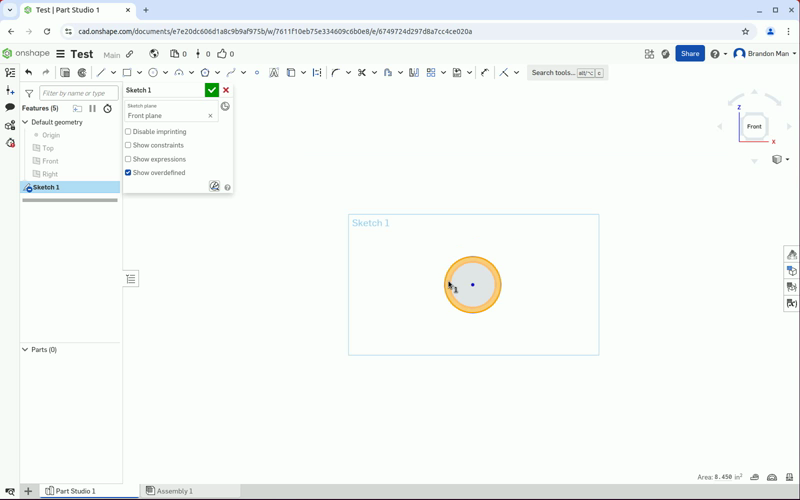
scroll(-6)
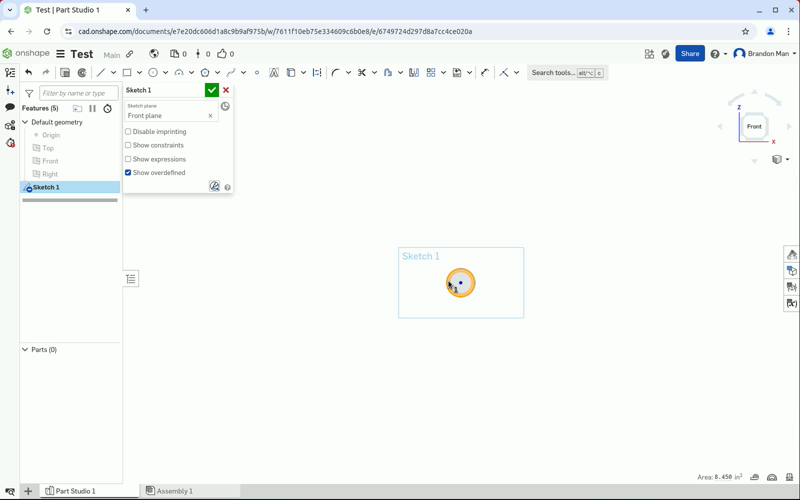
mouse_move(73, 352)
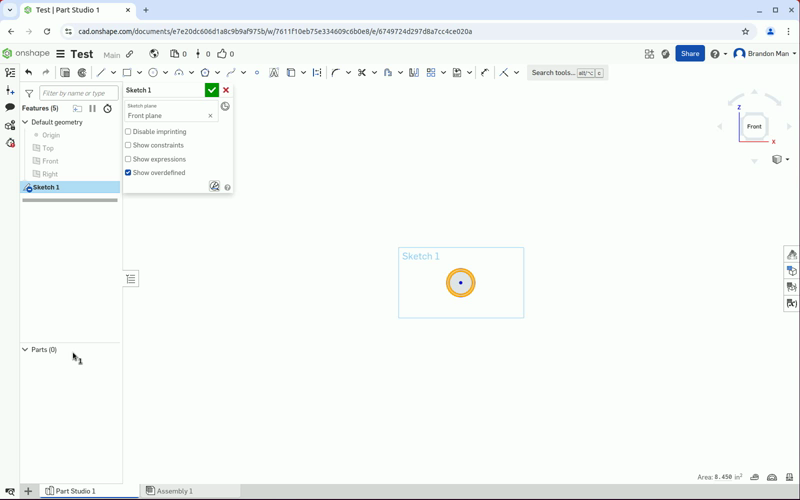
key(shift+y)
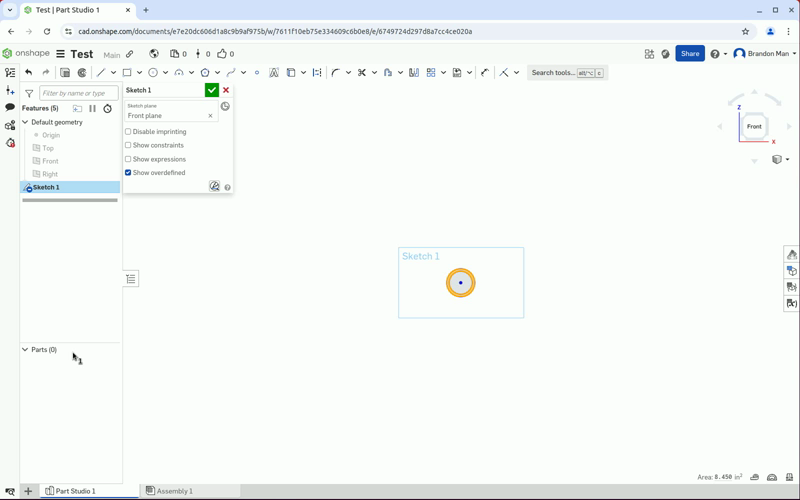
key(shift+e)
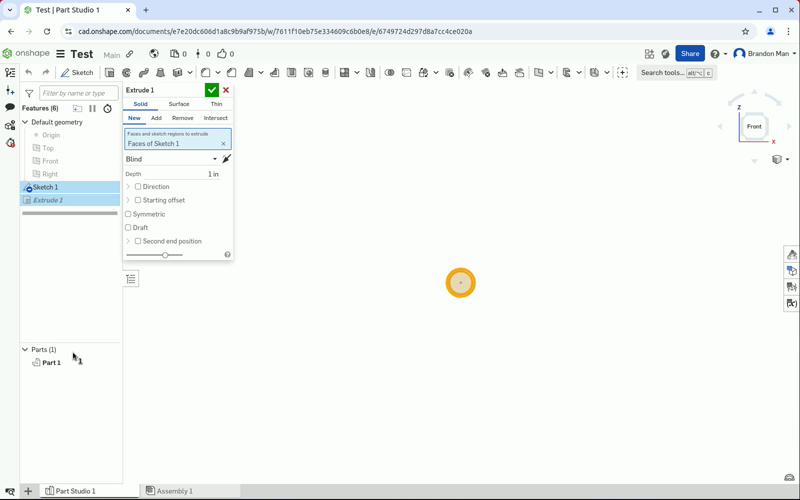
mouse_move(143, 106)
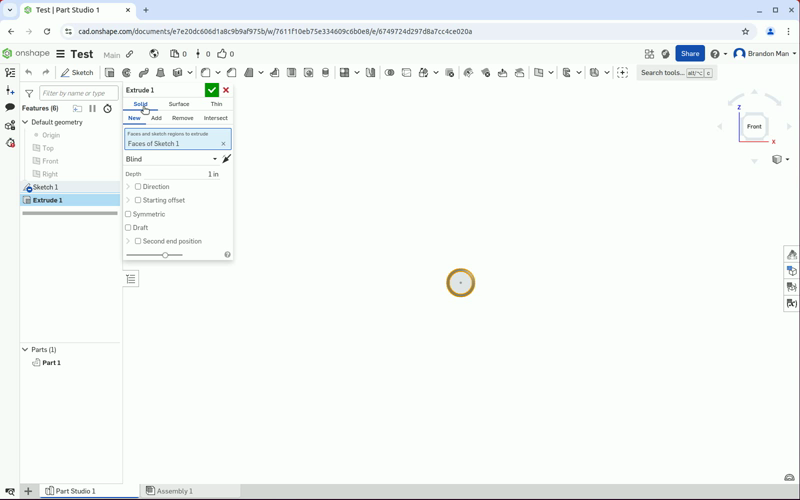
click(143, 106)
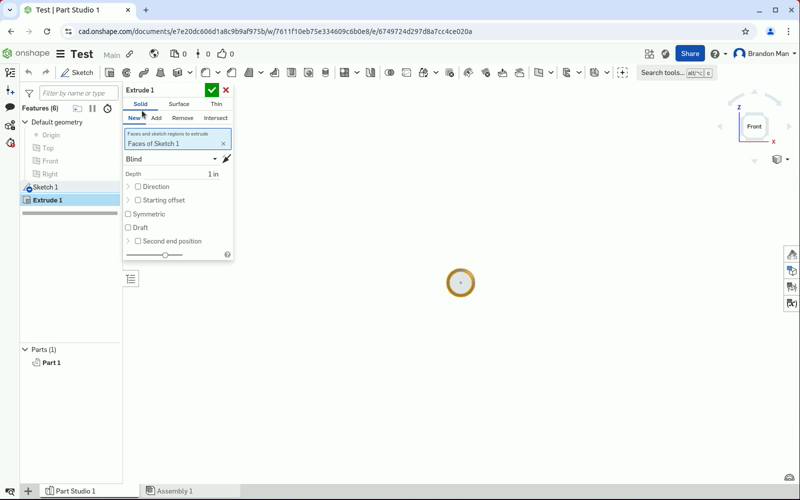
mouse_move(137, 120)
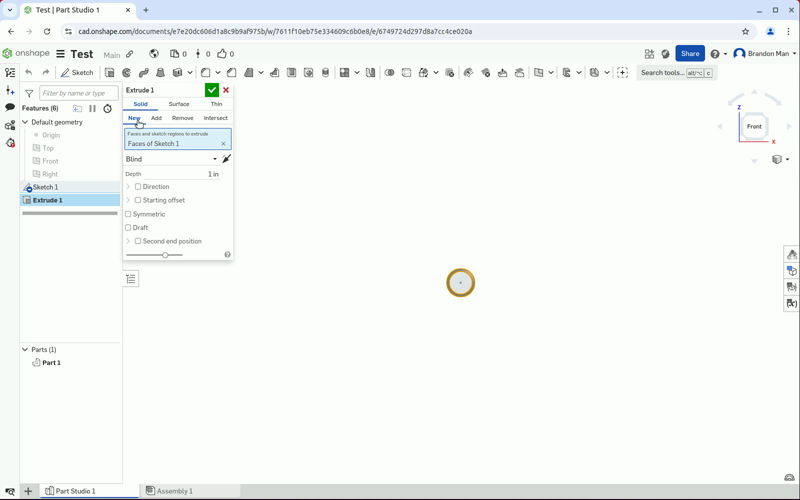
click(137, 120)
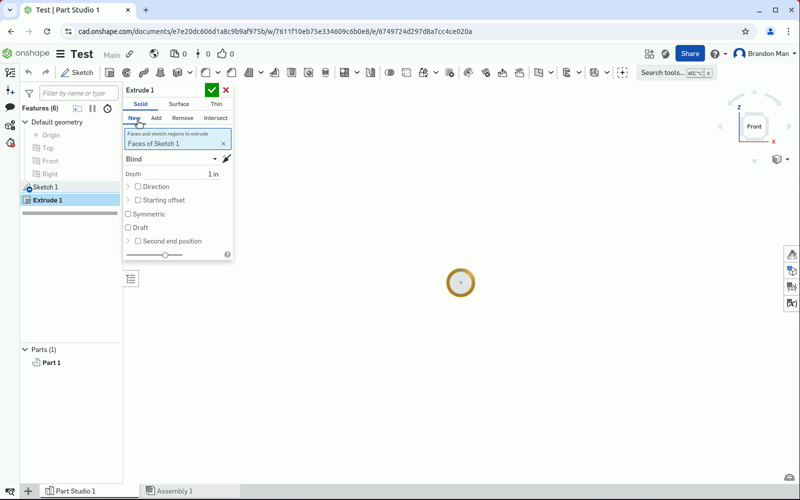
key(tab, 4)
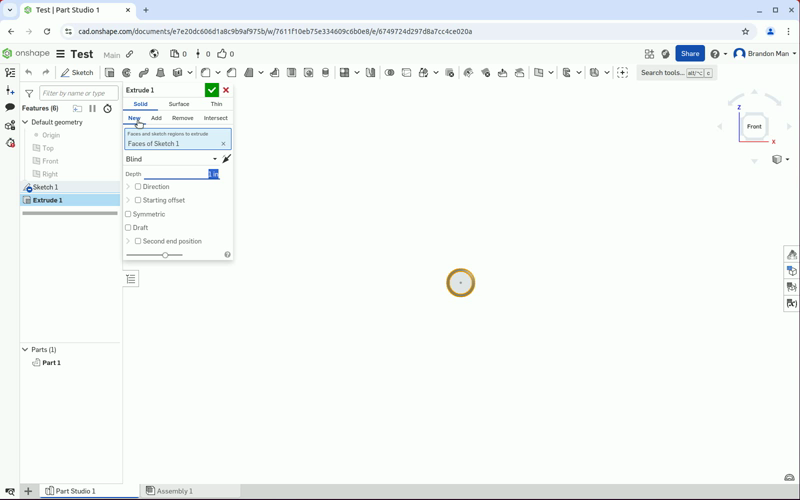
text(46.216)
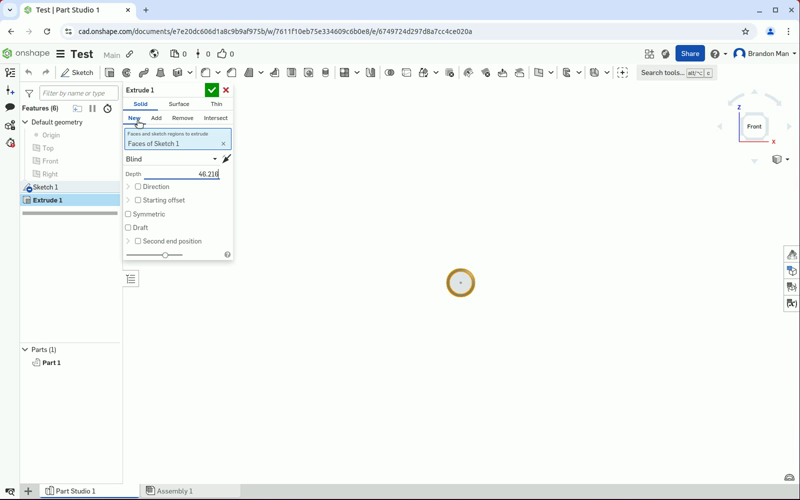
key(tab, 3)
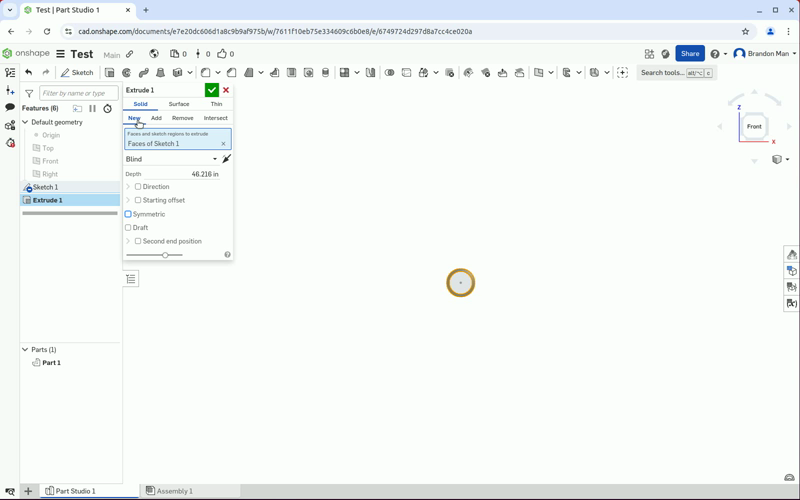
key(space)
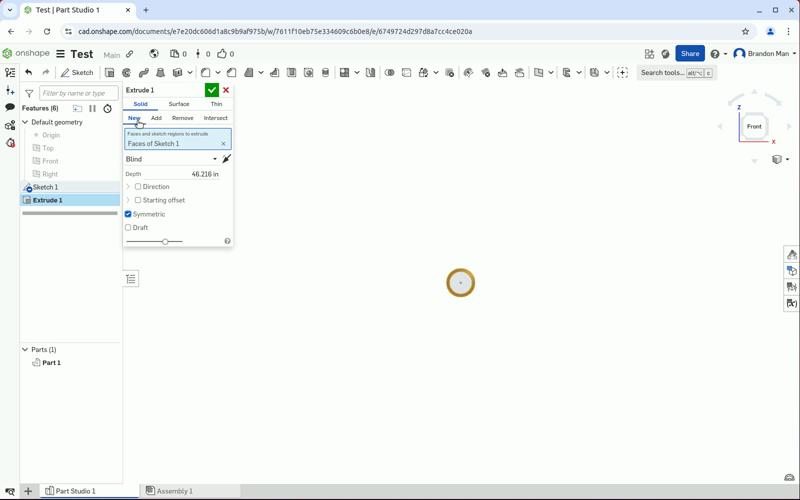
key(enter)
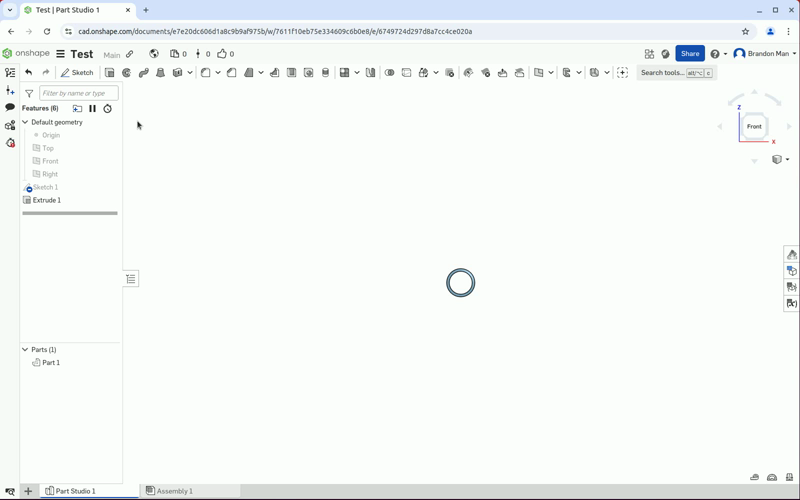
key(shift+h)
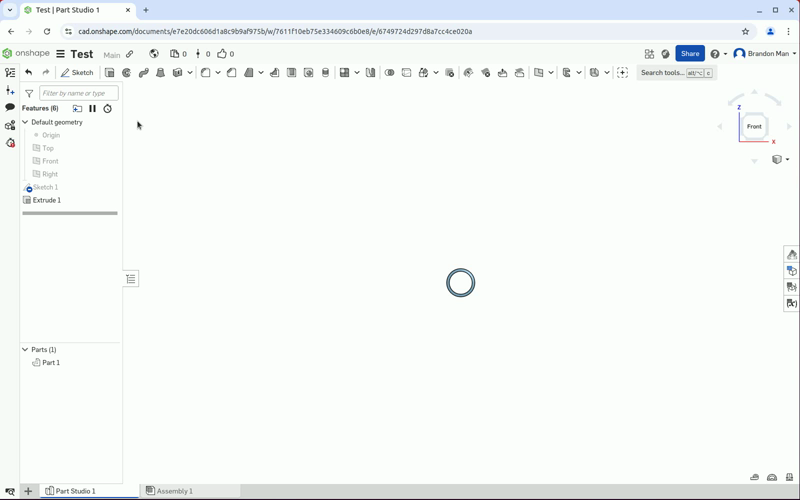
key(shift+h)
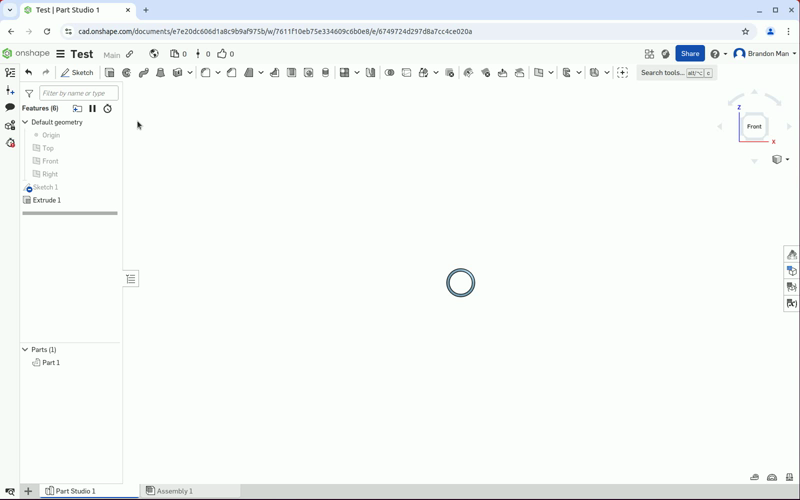
mouse_move(73, 189)
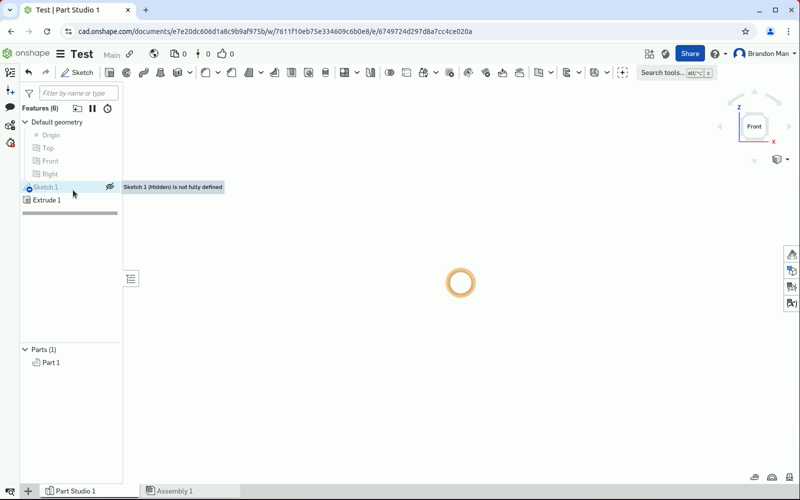
click(73, 189)
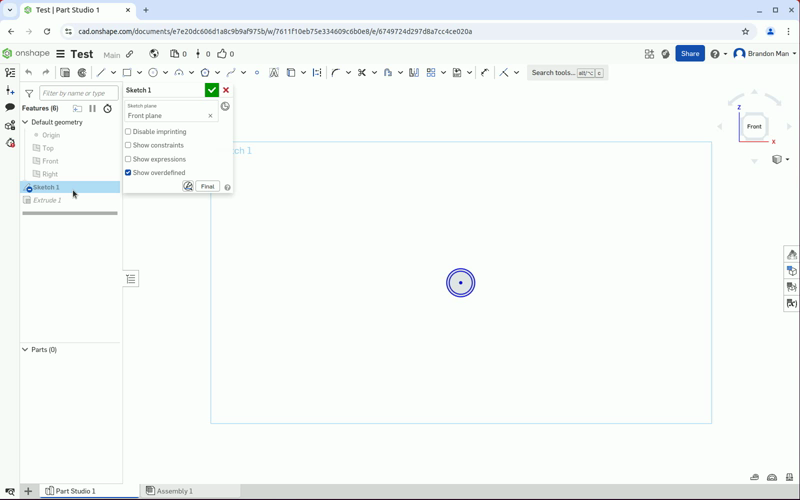
mouse_move(229, 92)
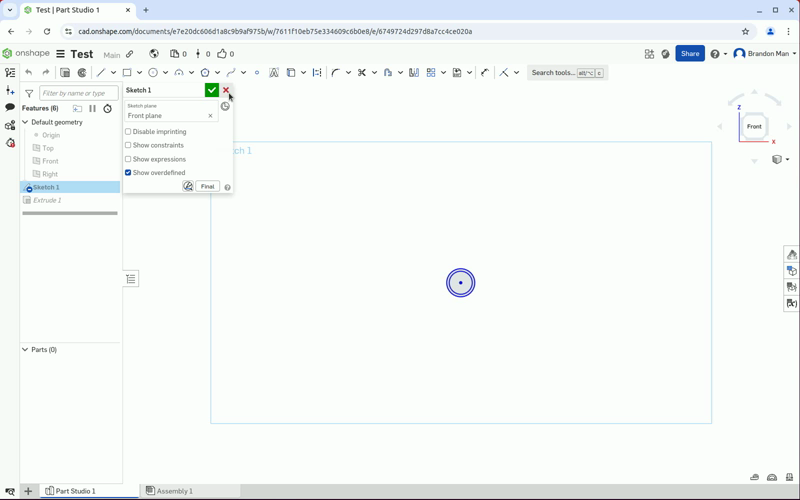
click(229, 92)
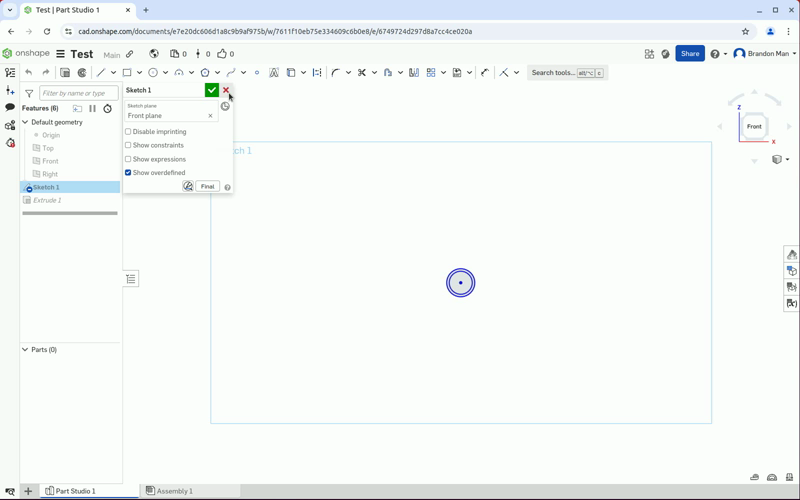
key(shift+s)
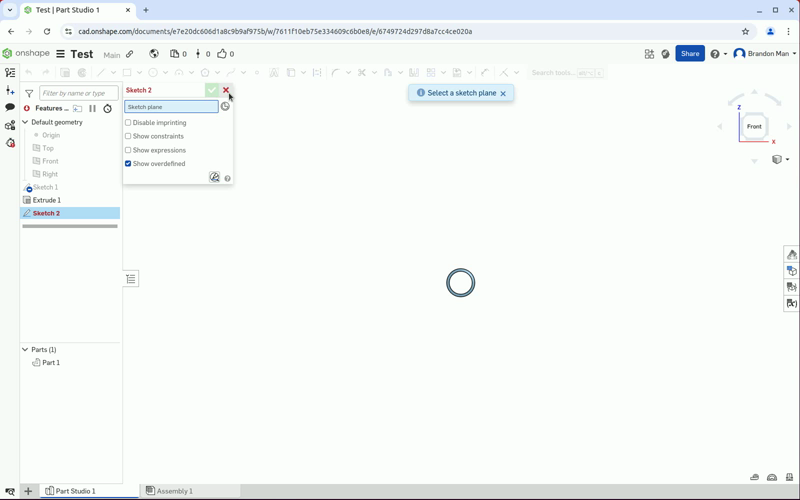
mouse_move(73, 163)
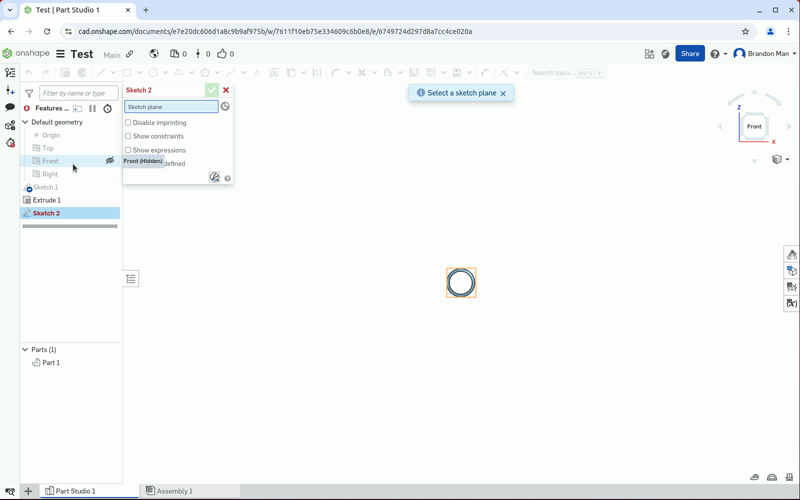
click(73, 163)
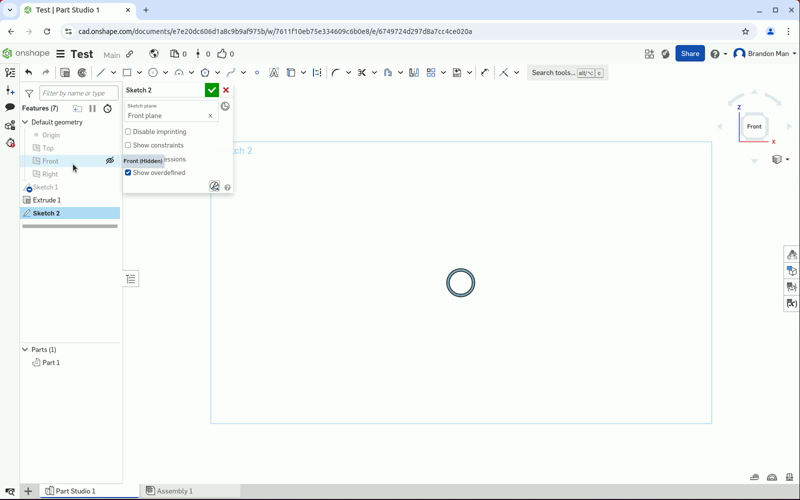
mouse_move(73, 352)
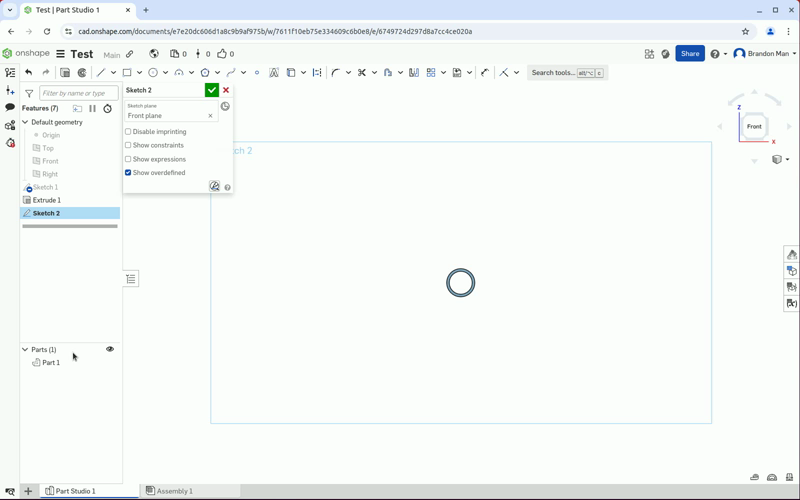
key(y)
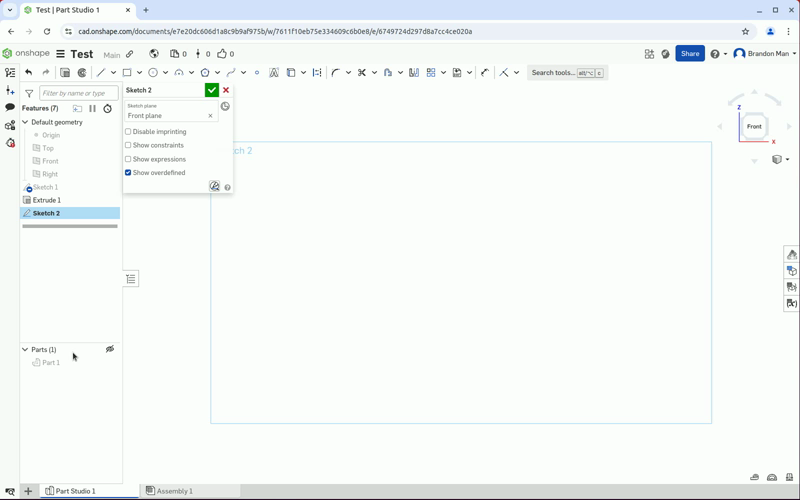
key(c)
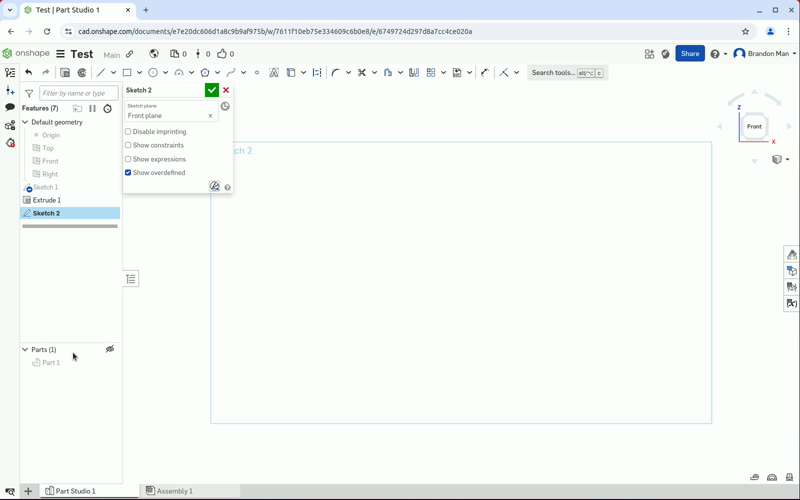
key_down(shift)
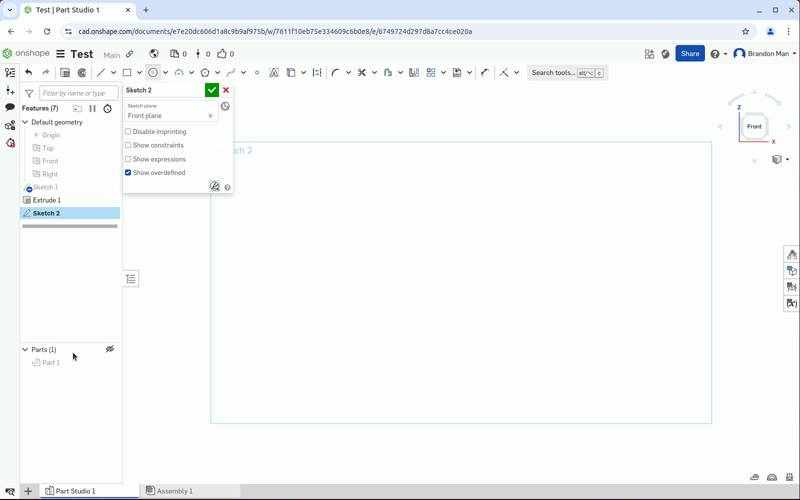
mouse_move(518, 282)
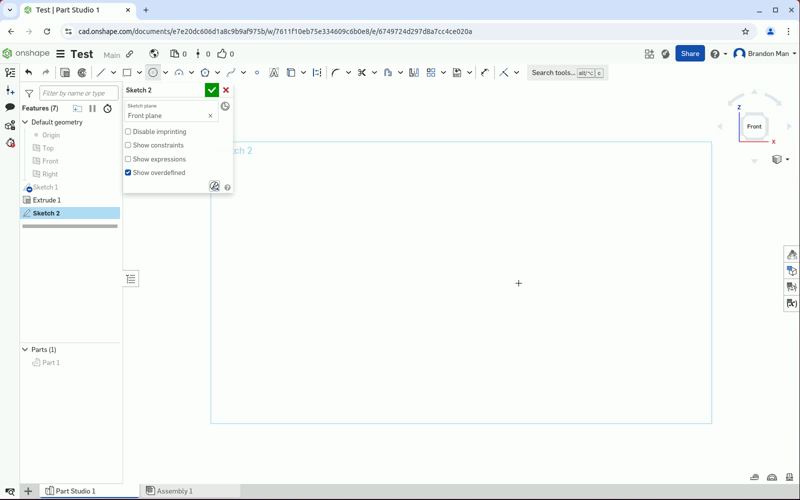
click(518, 282)
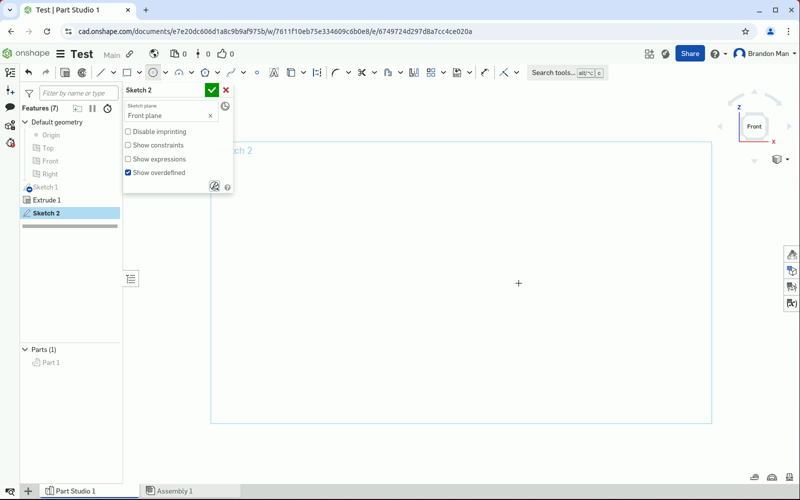
key_up(shift)
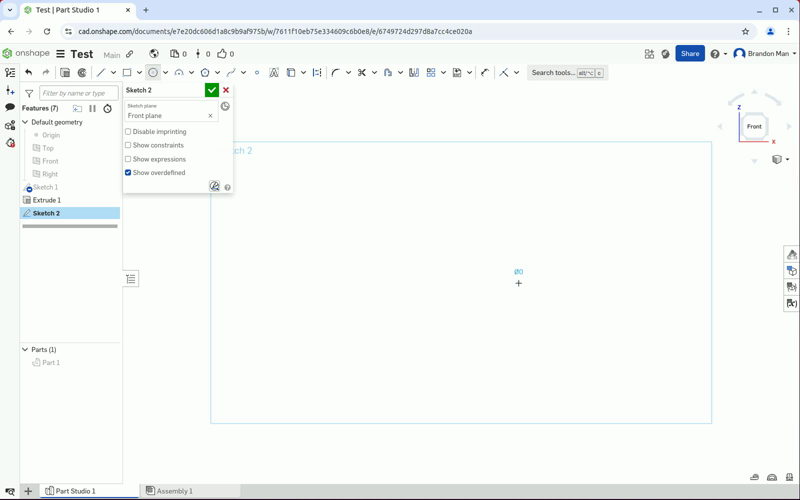
mouse_move(547, 282)
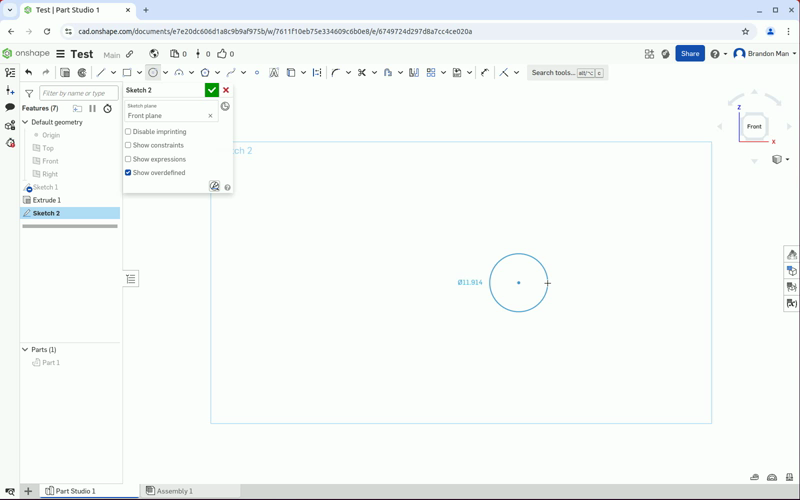
click(547, 282)
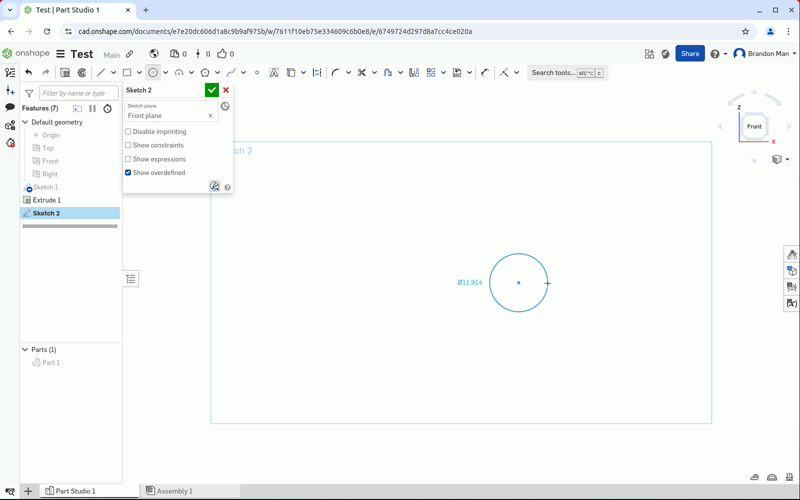
key(esc)
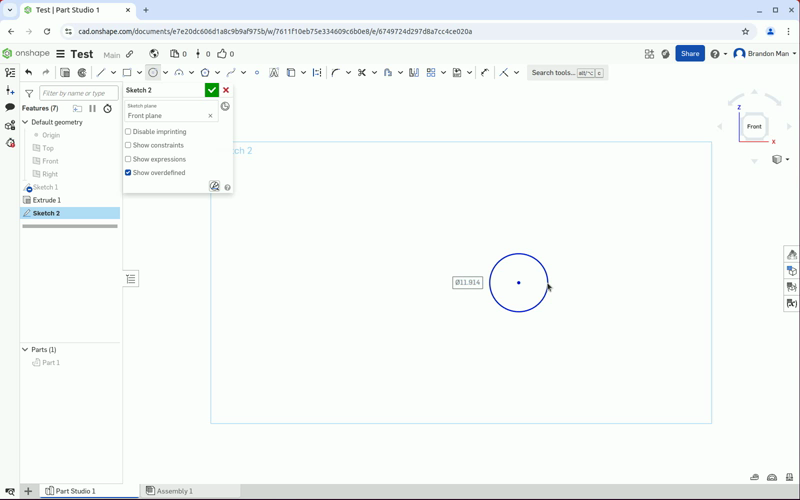
key(c)
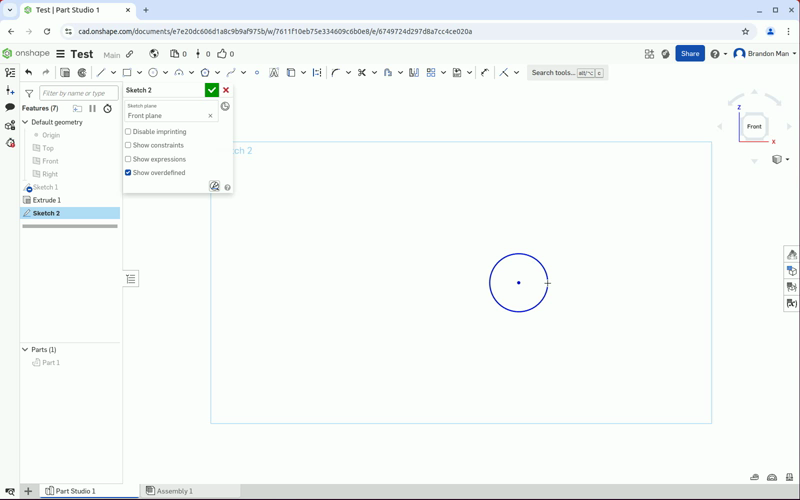
key_down(shift)
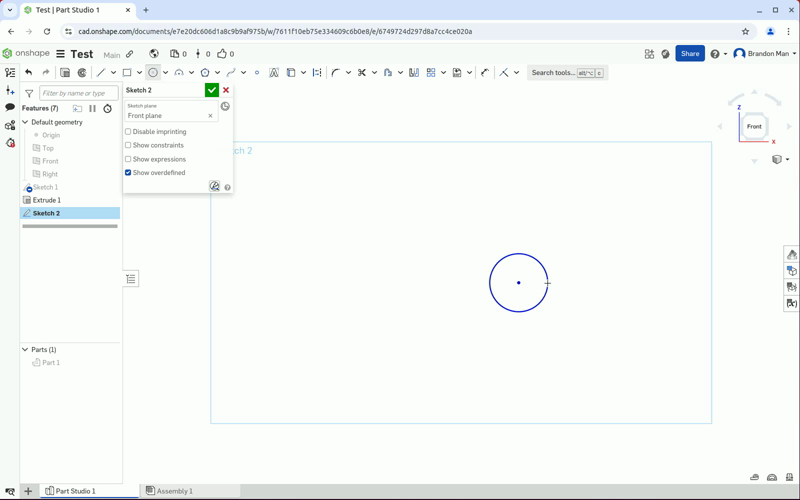
mouse_move(518, 282)
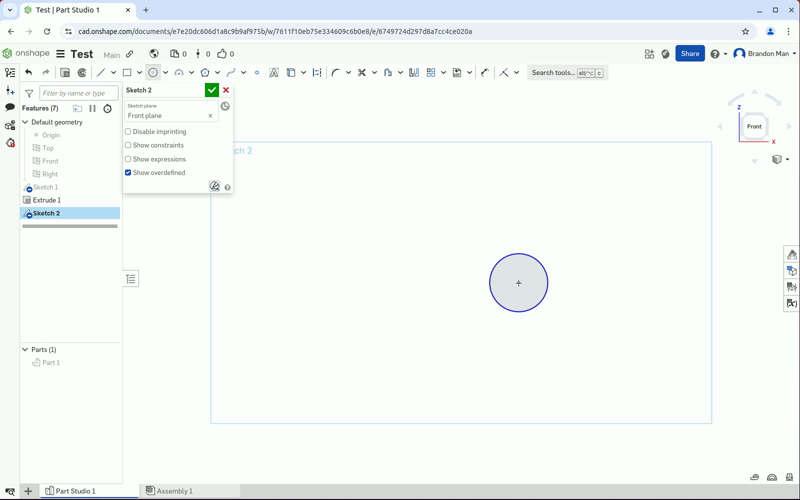
click(518, 282)
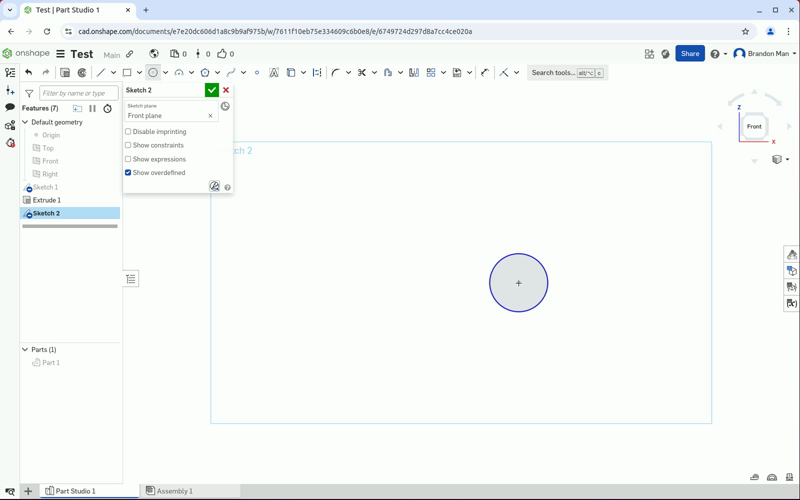
key_up(shift)
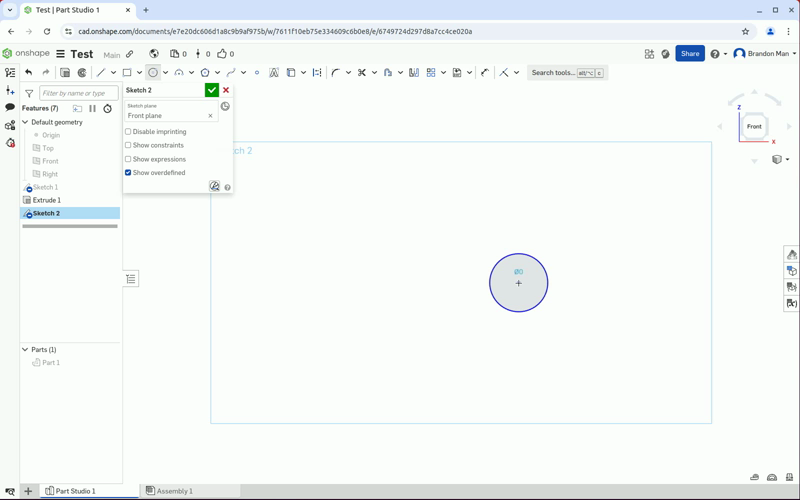
mouse_move(545, 282)
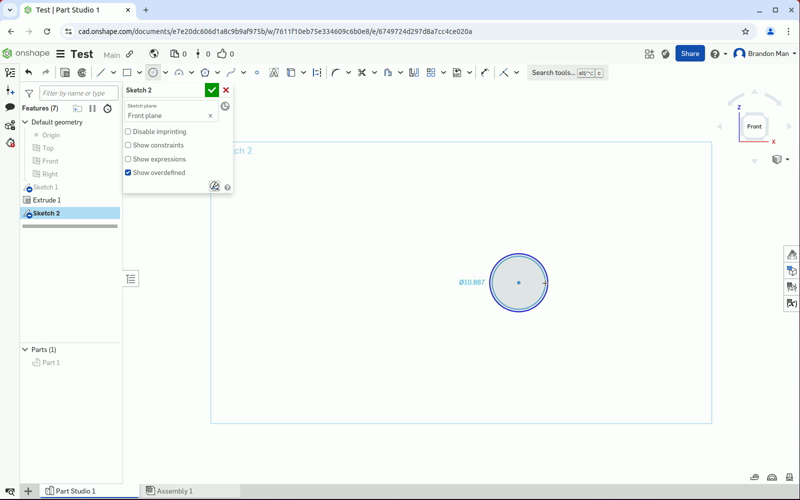
scroll(6)
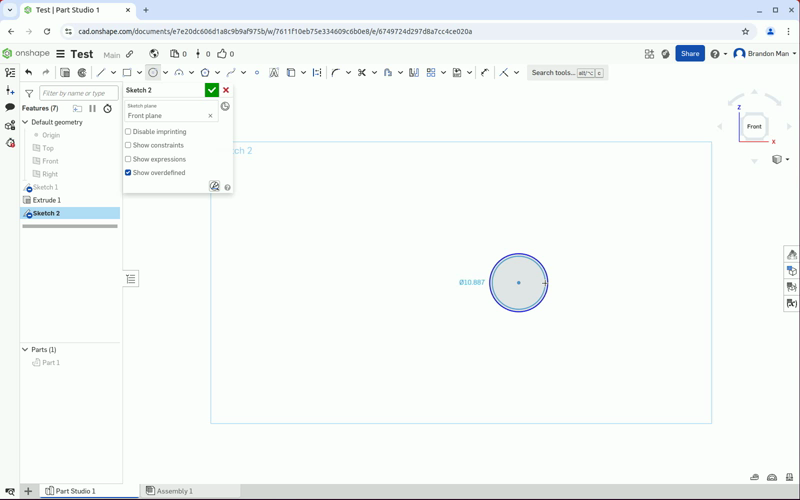
scroll(6)
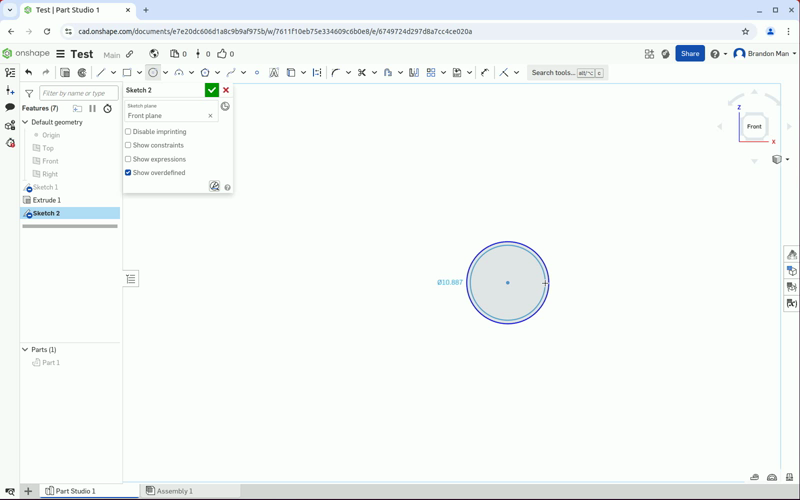
scroll(6)
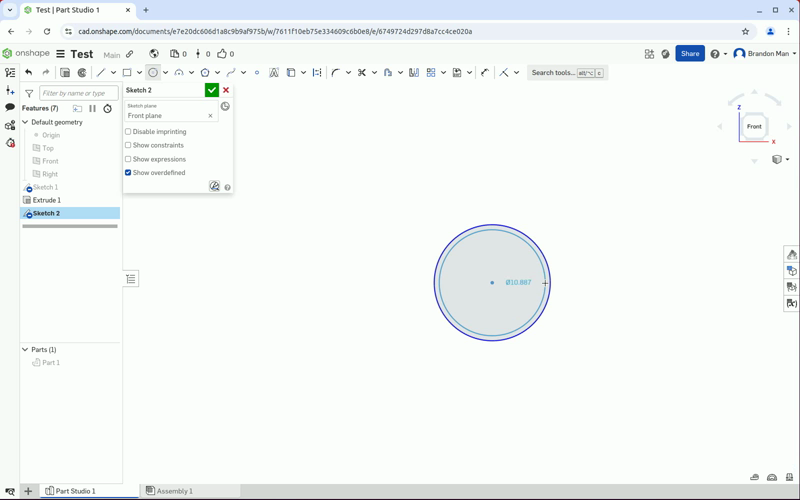
scroll(6)
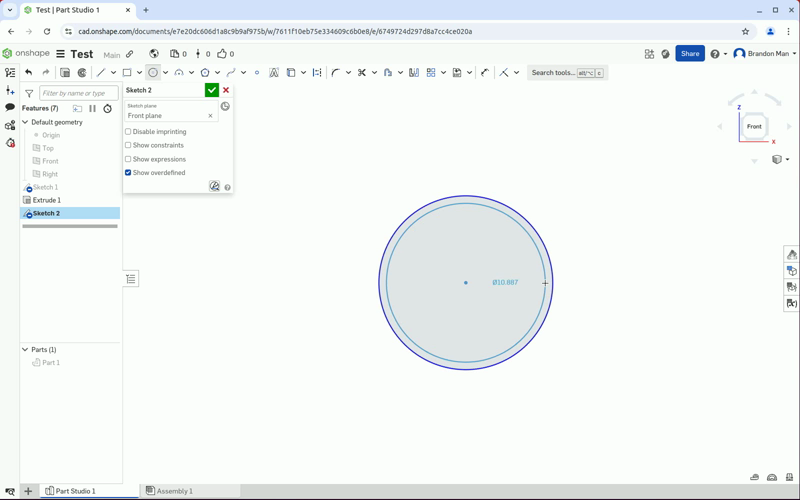
scroll(6)
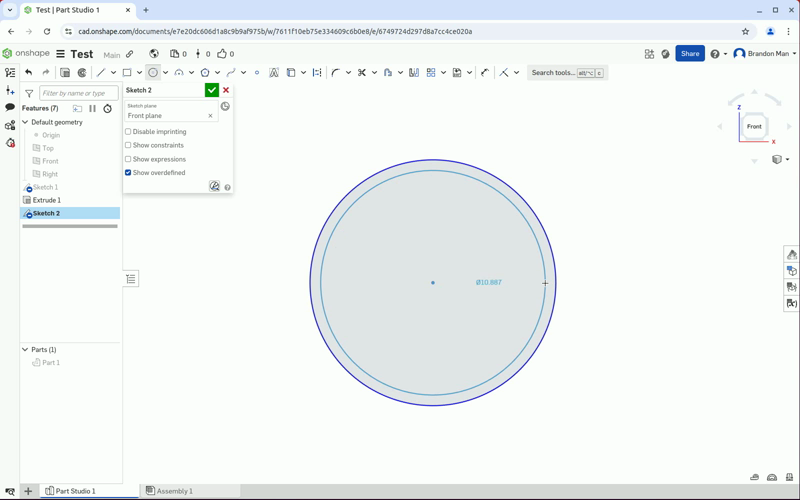
scroll(6)
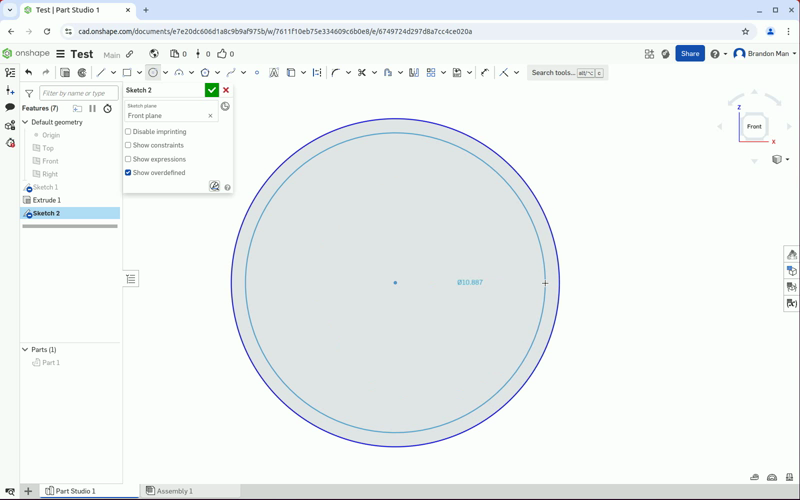
scroll(6)
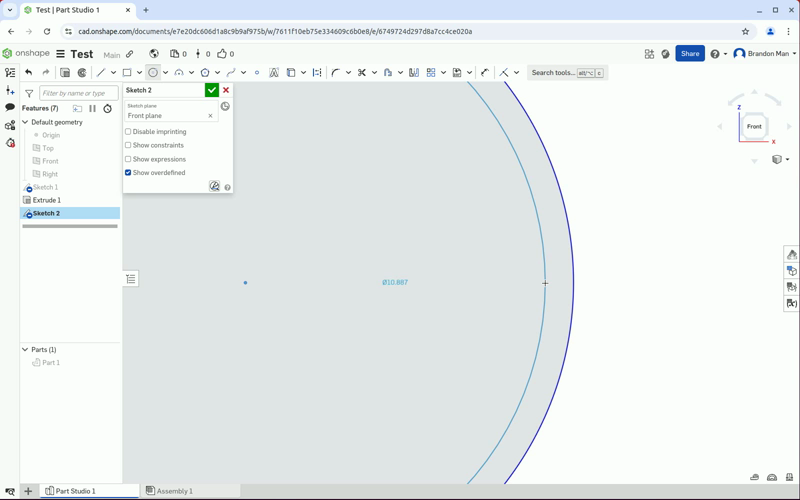
click(545, 282)
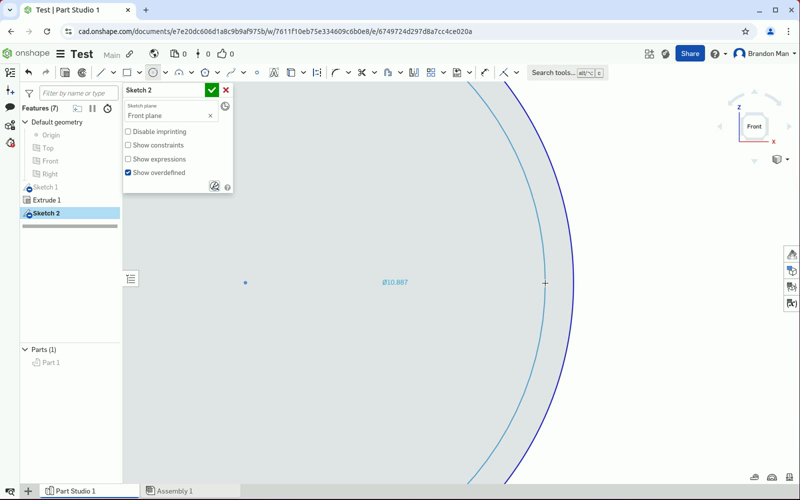
scroll(-6)
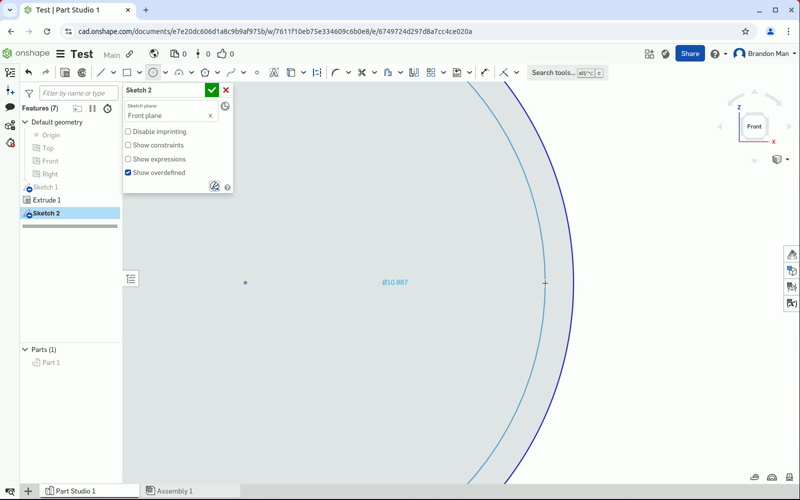
scroll(-6)
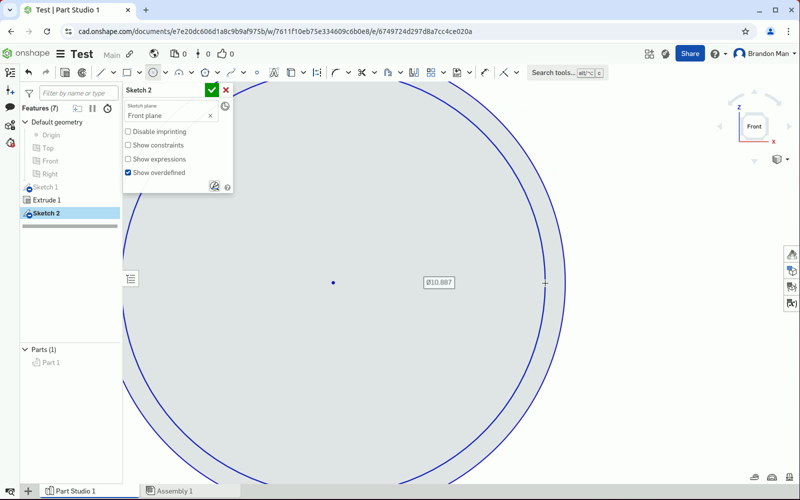
scroll(-6)
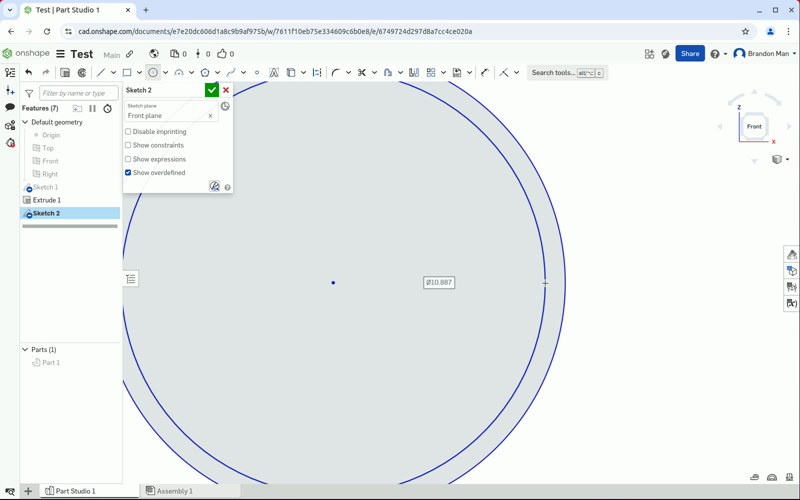
scroll(-6)
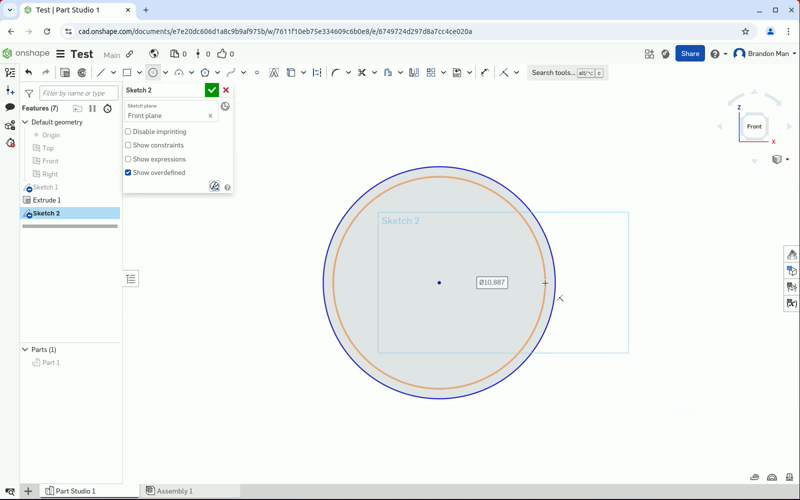
scroll(-6)
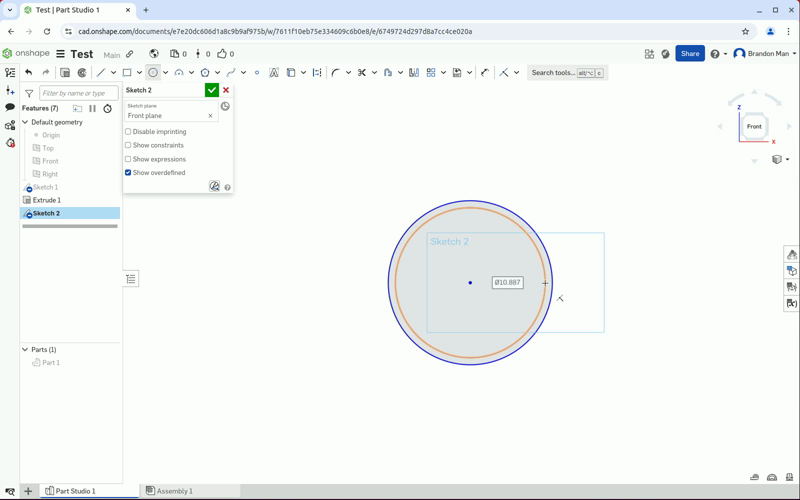
scroll(-6)
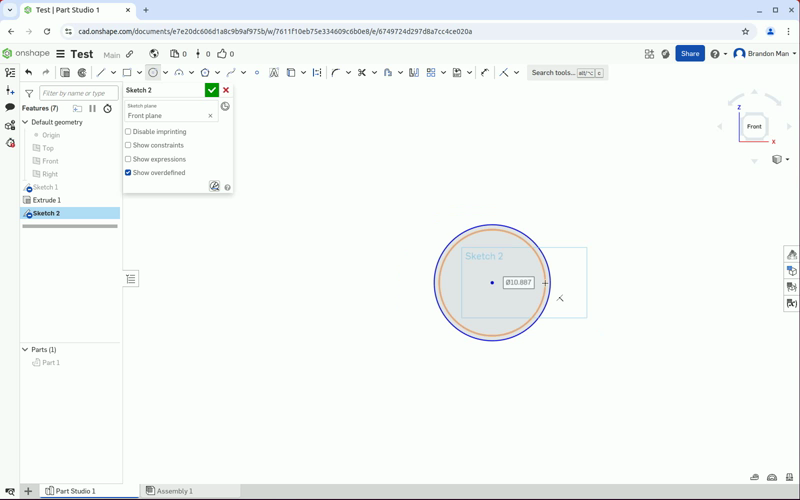
scroll(-6)
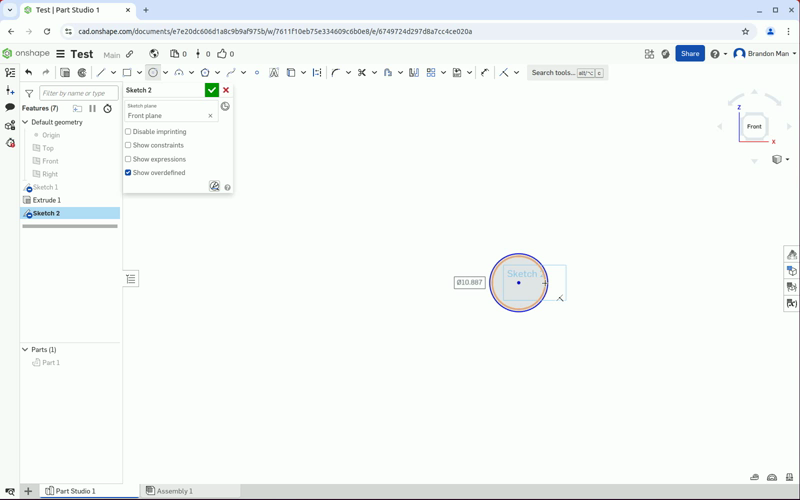
key(esc)
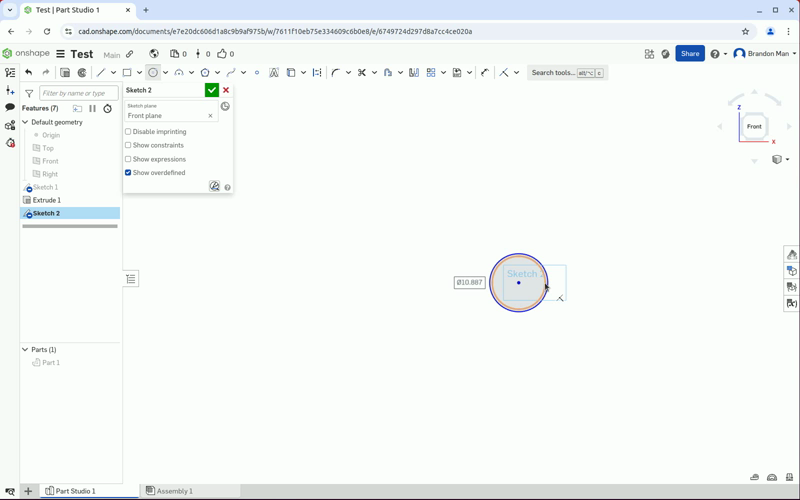
mouse_move(495, 297)
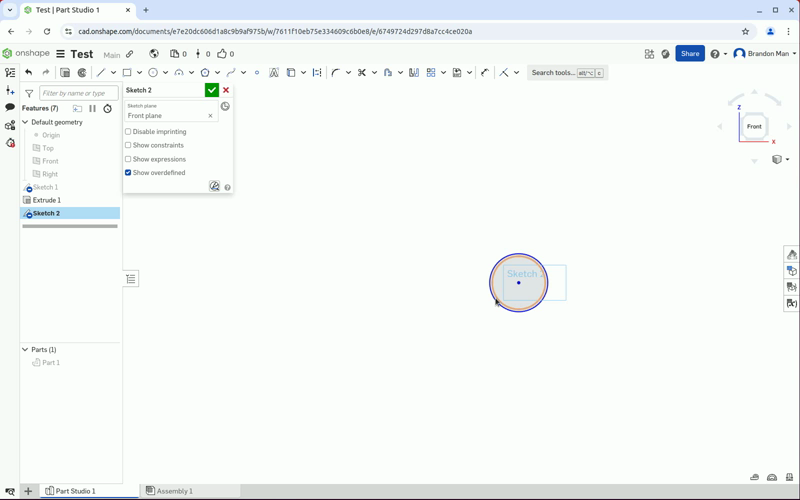
scroll(6)
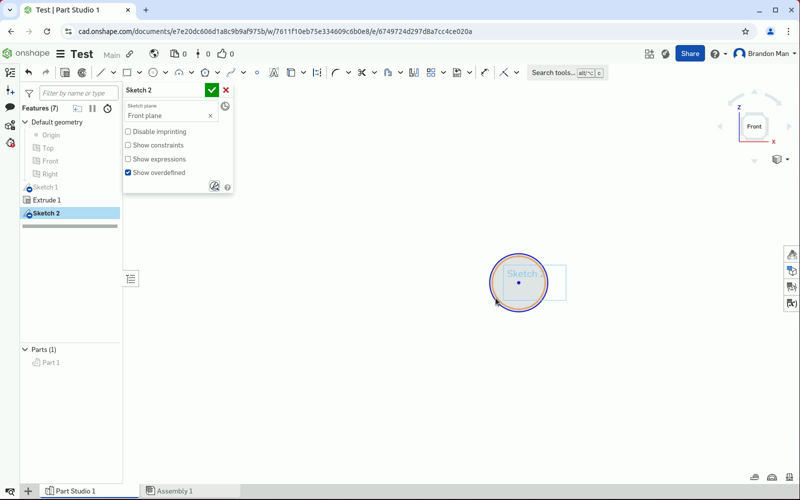
scroll(6)
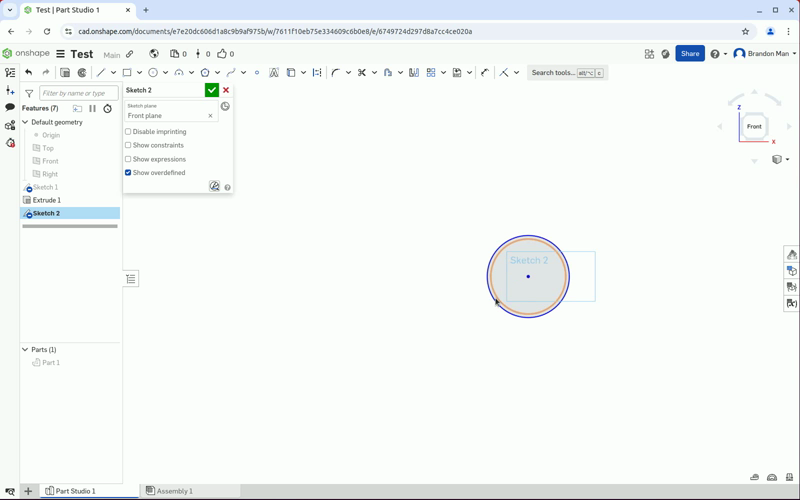
scroll(6)
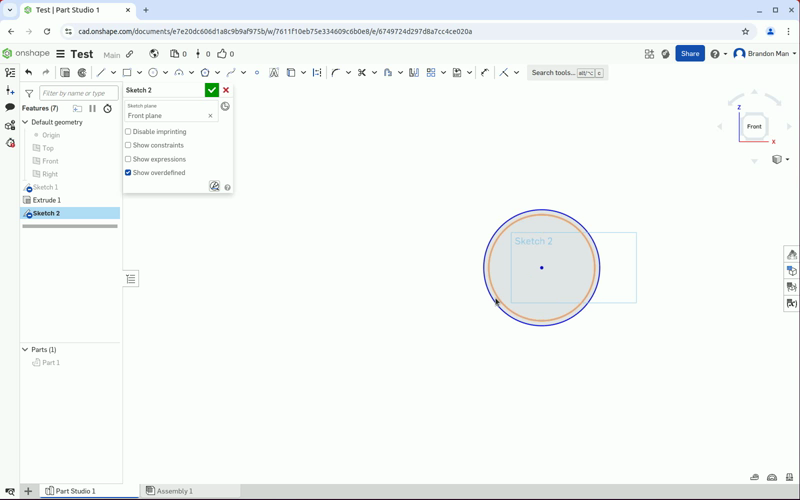
scroll(6)
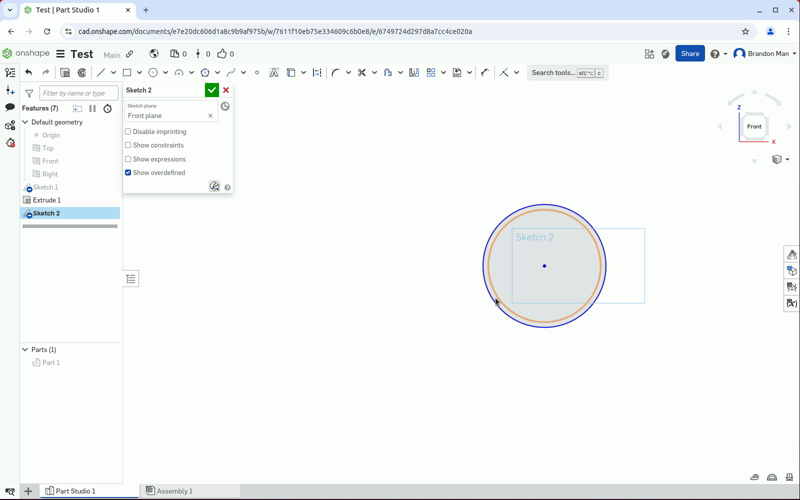
scroll(6)
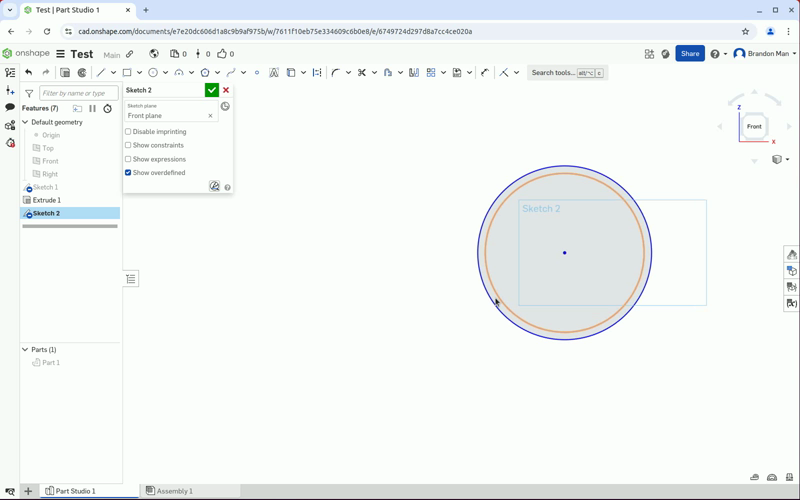
scroll(6)
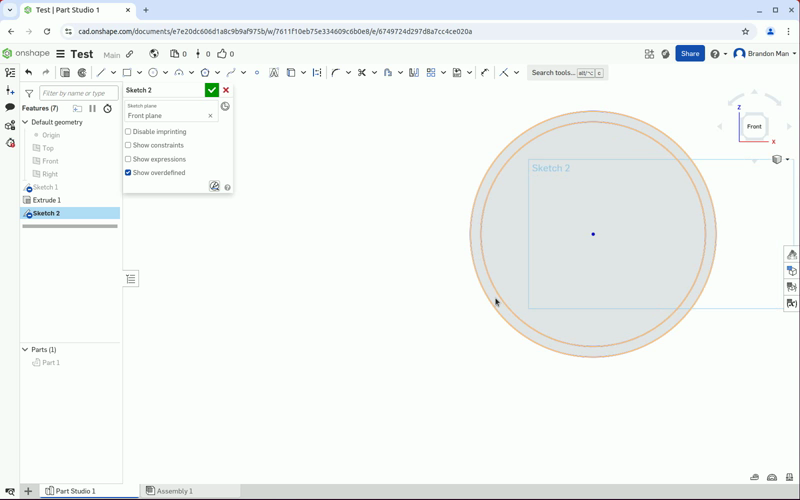
scroll(6)
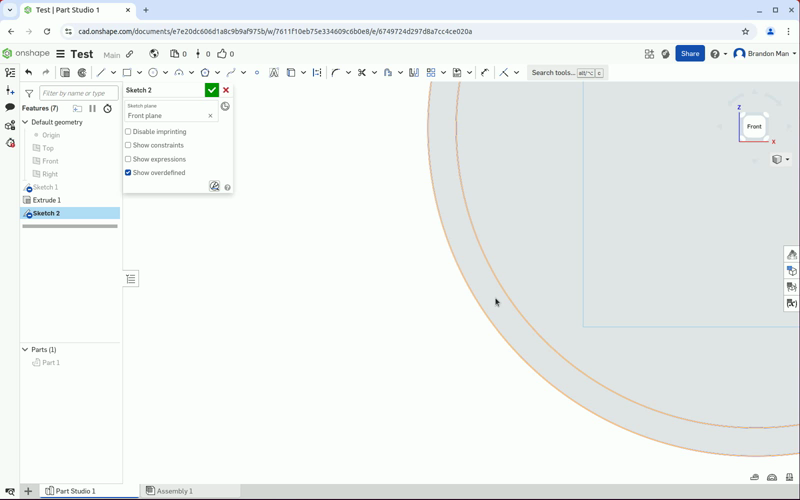
click(495, 297)
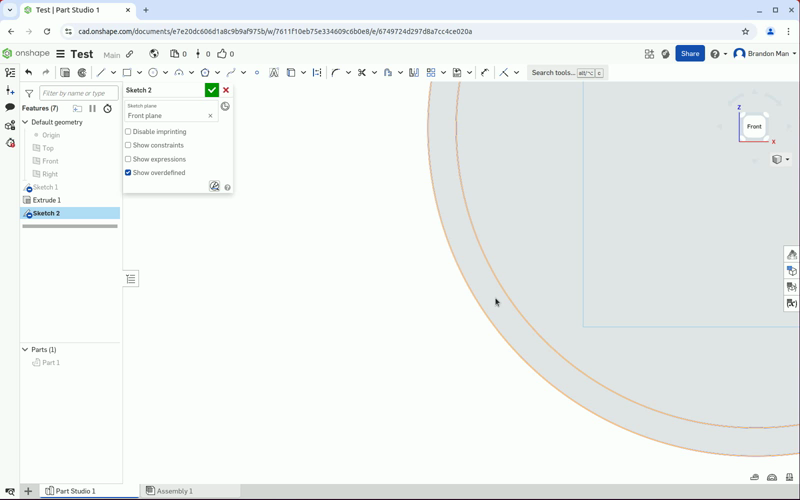
scroll(-6)
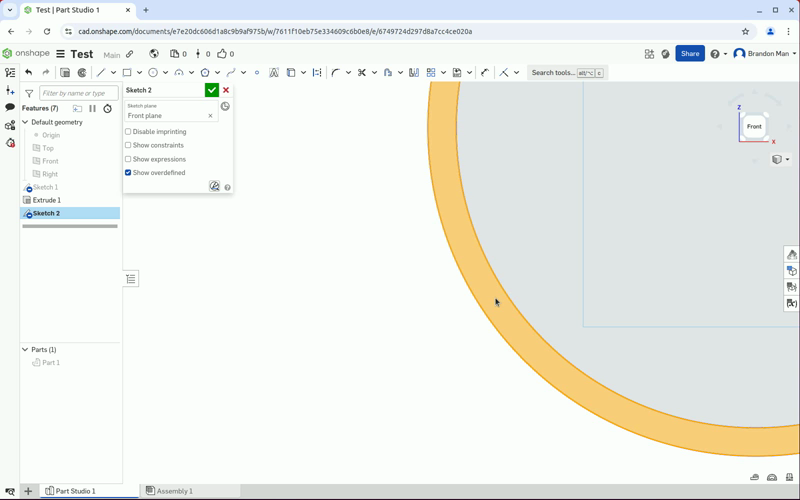
scroll(-6)
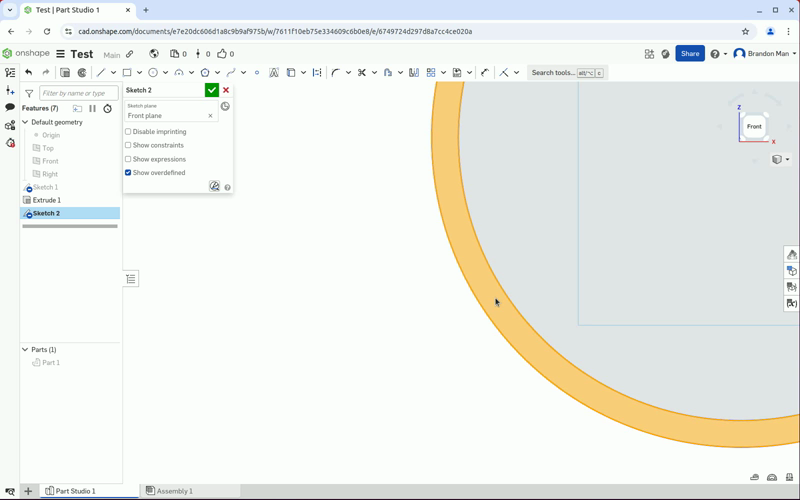
scroll(-6)
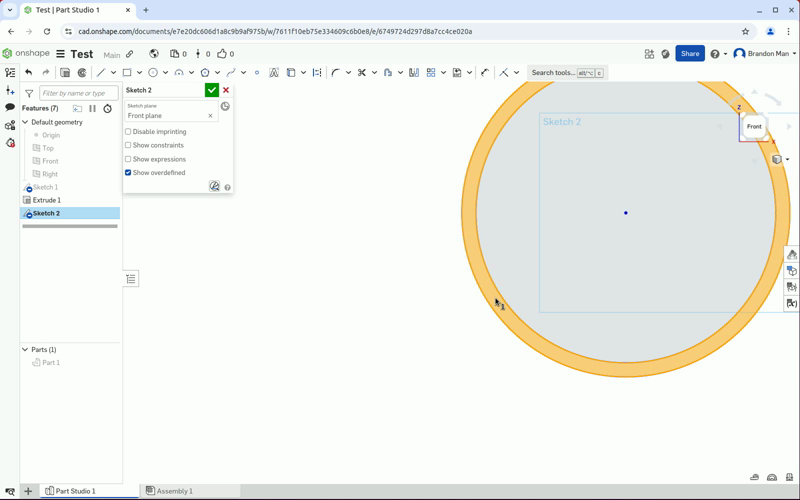
scroll(-6)
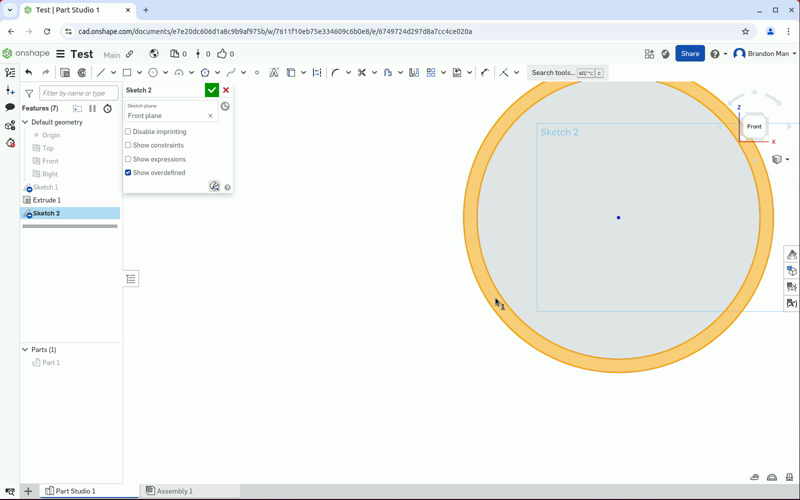
scroll(-6)
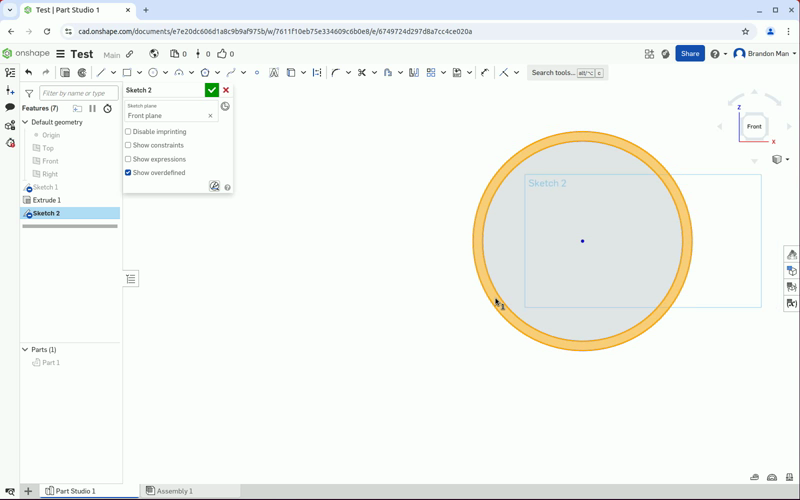
scroll(-6)
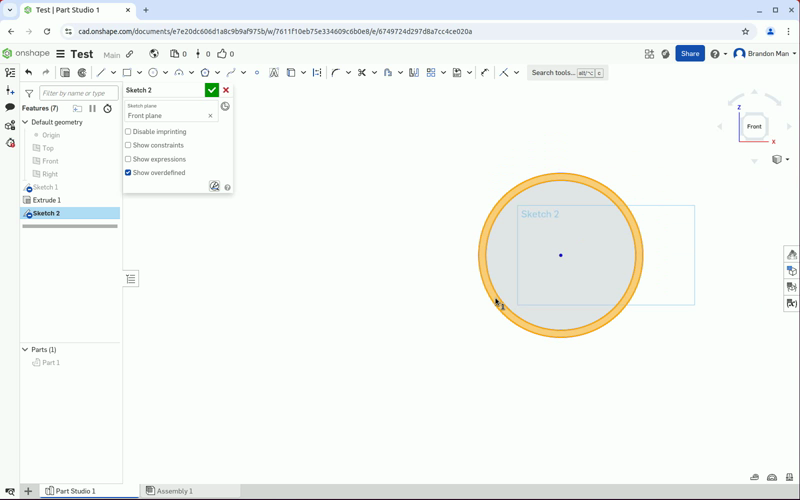
scroll(-6)
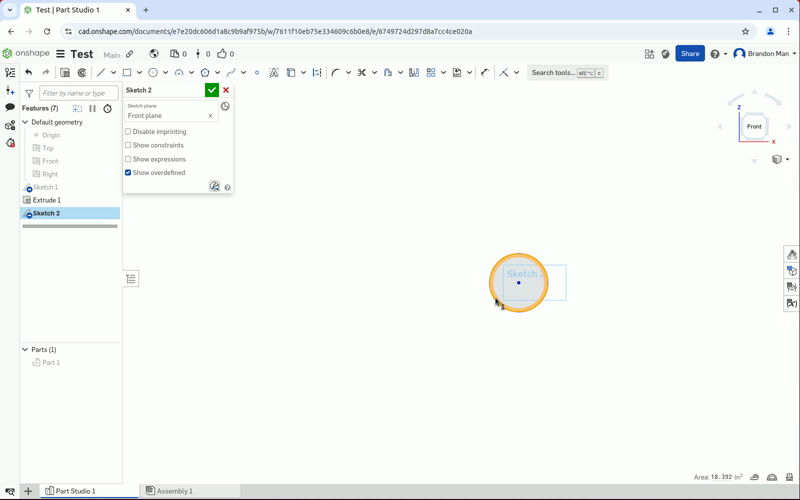
mouse_move(73, 352)
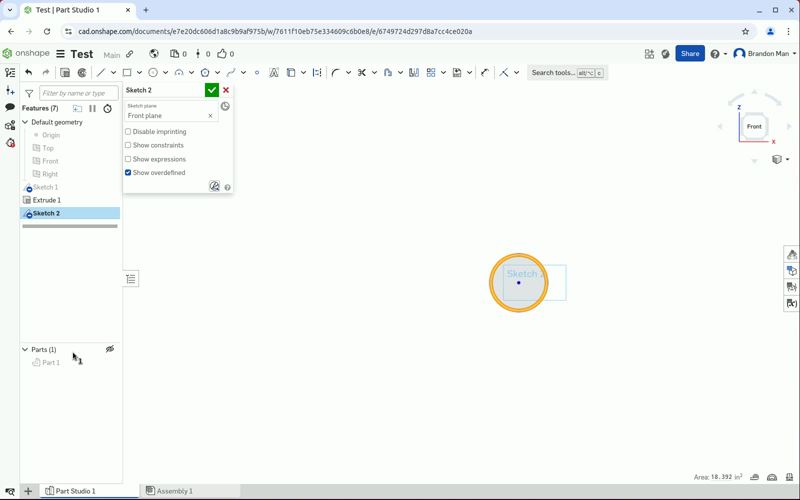
key(shift+y)
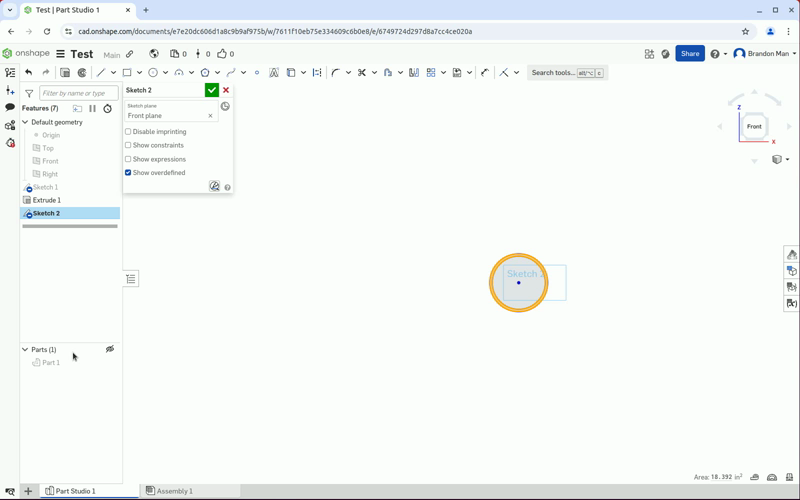
key(shift+e)
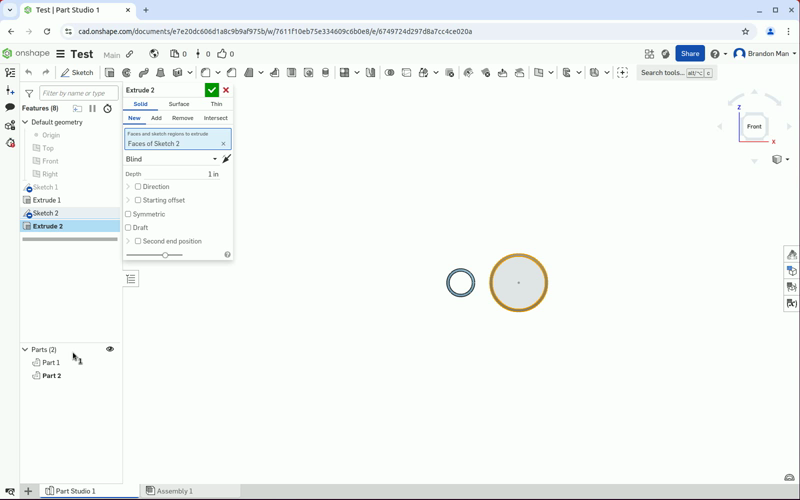
mouse_move(143, 106)
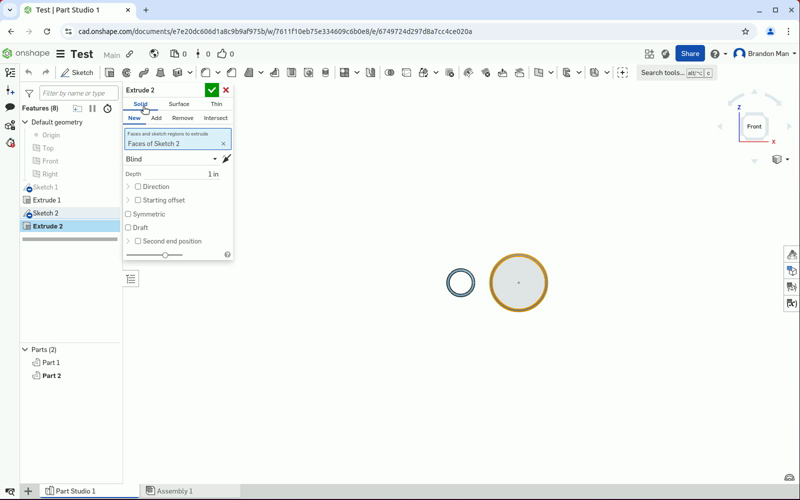
click(143, 106)
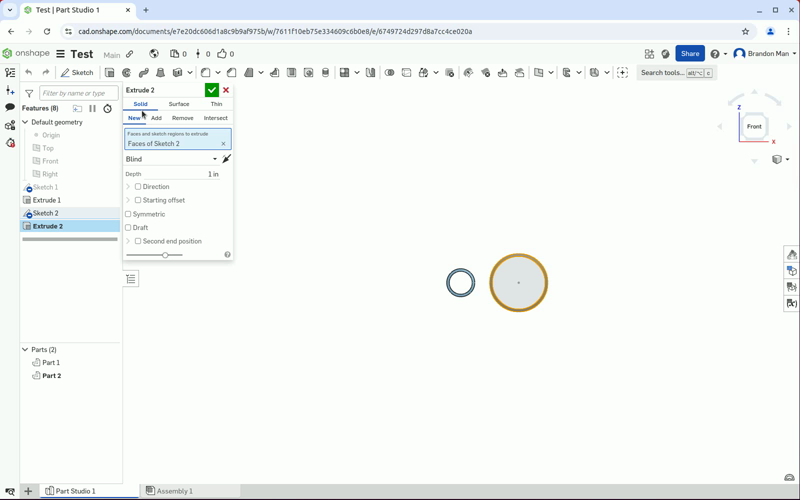
mouse_move(137, 120)
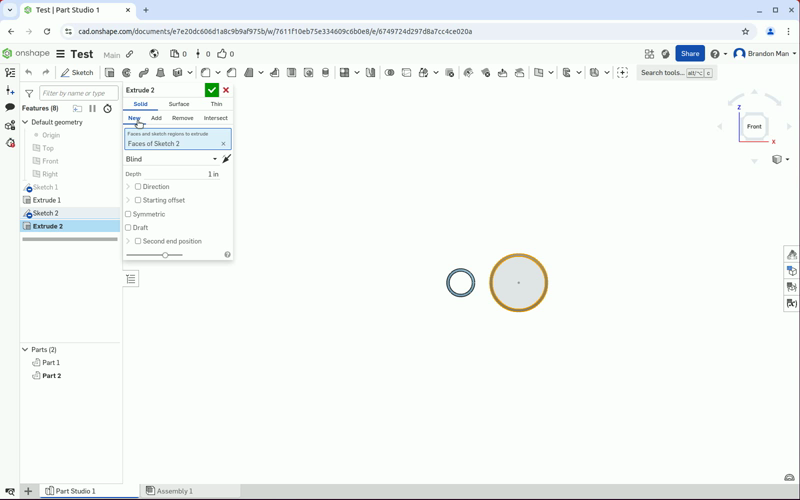
click(137, 120)
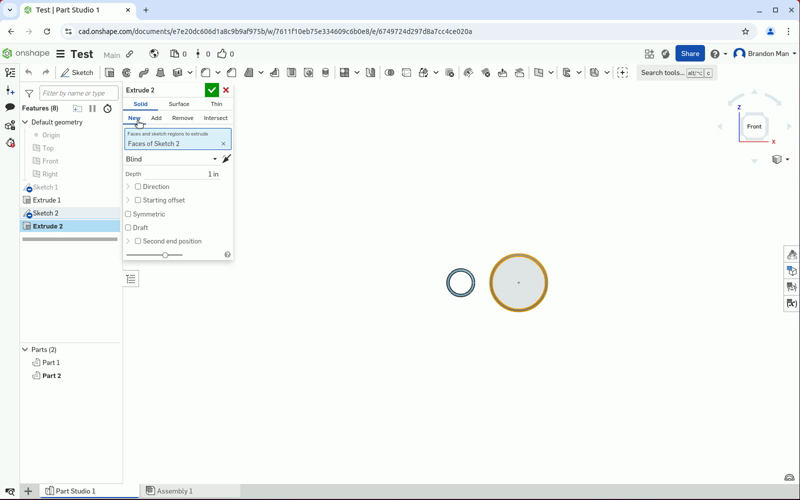
key(tab, 4)
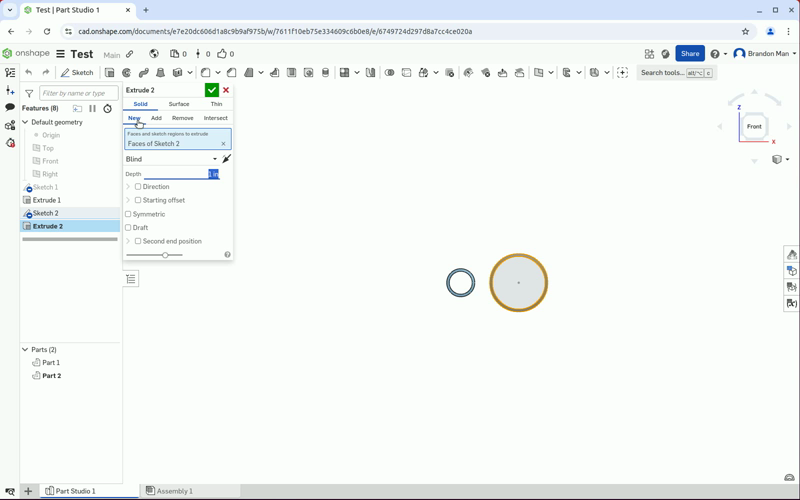
text(46.216)
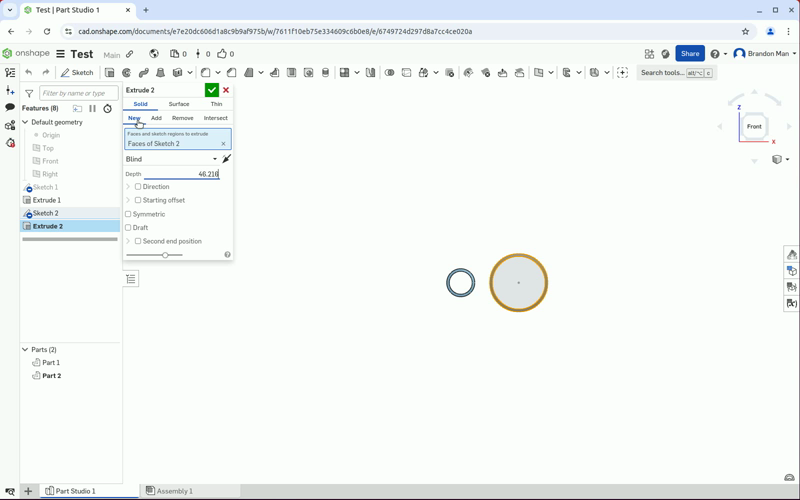
key(tab, 3)
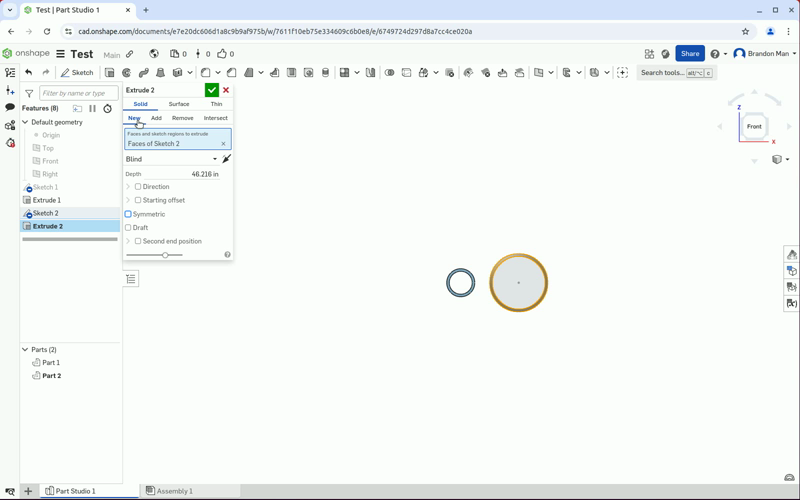
key(space)
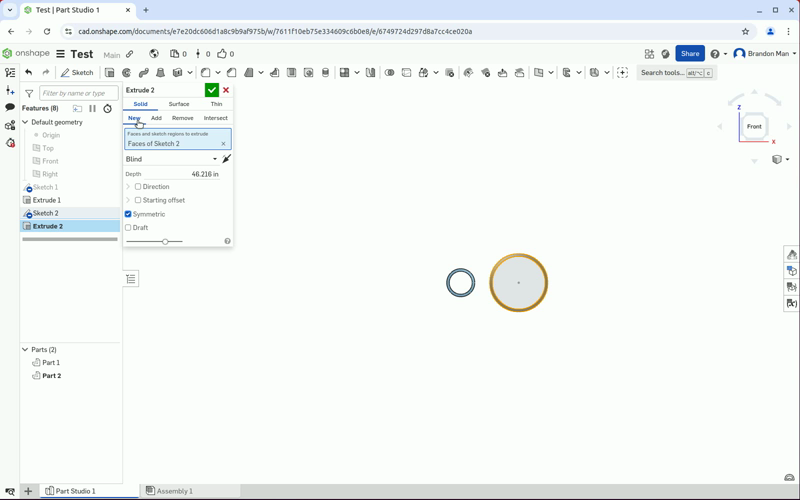
key(enter)
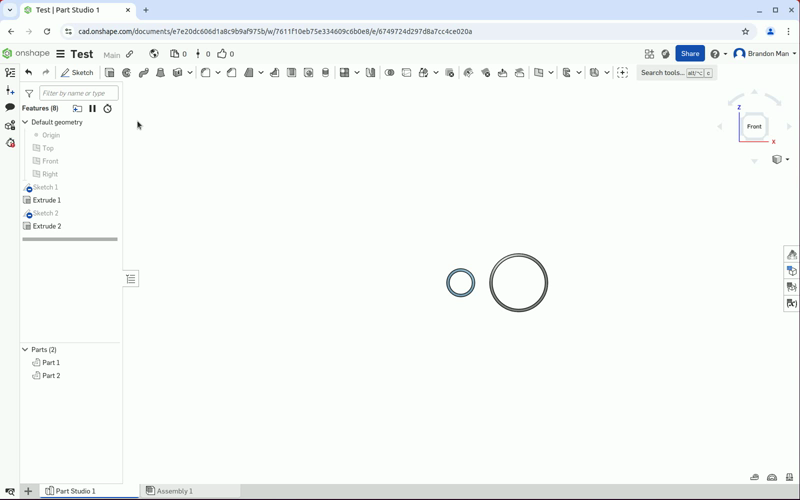
key(shift+h)
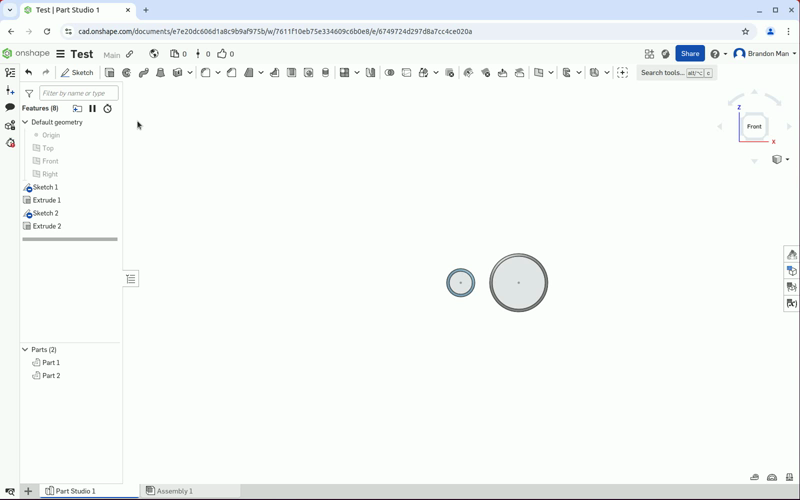
key(shift+h)
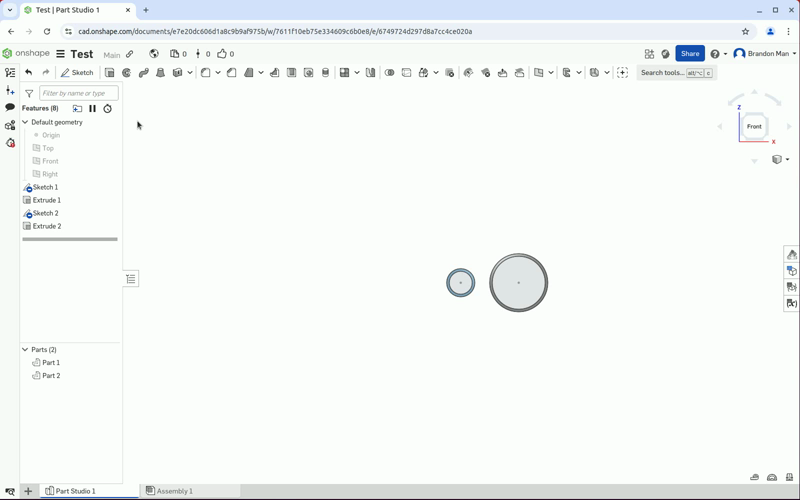
key(shift+7)
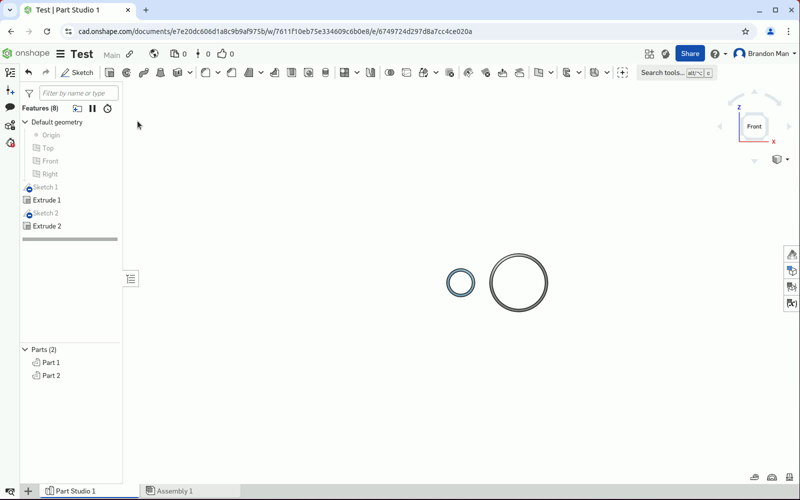
key(left, 2)
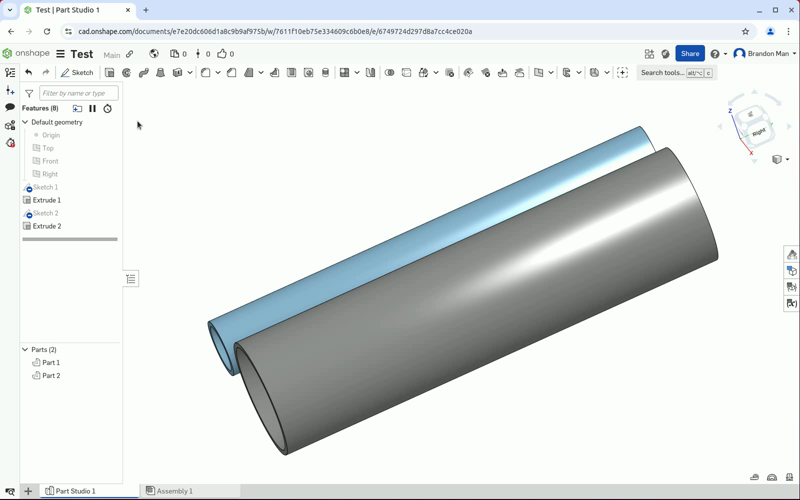
key(down, 2)
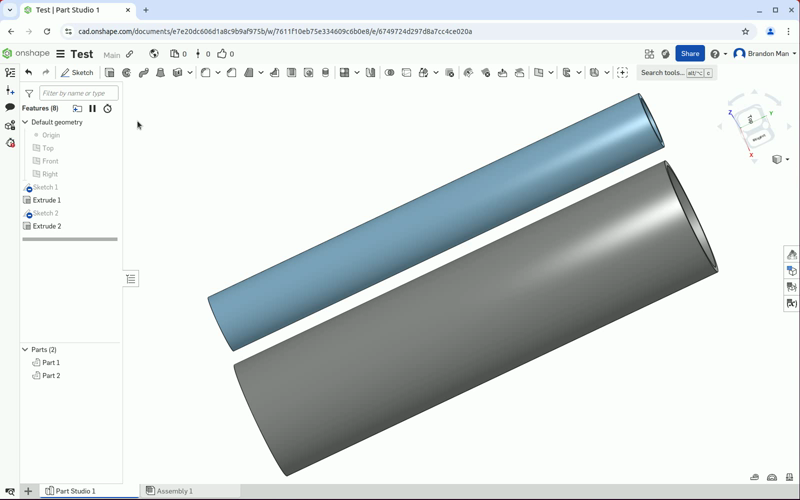
key(up, 2)
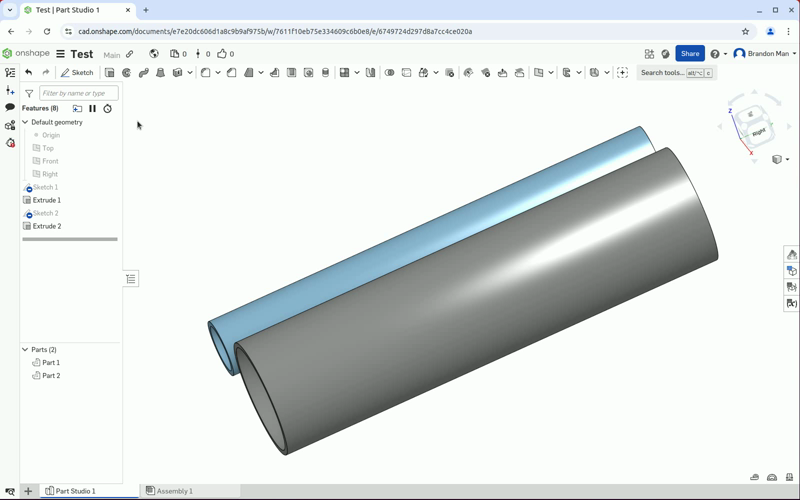
key(right, 2)
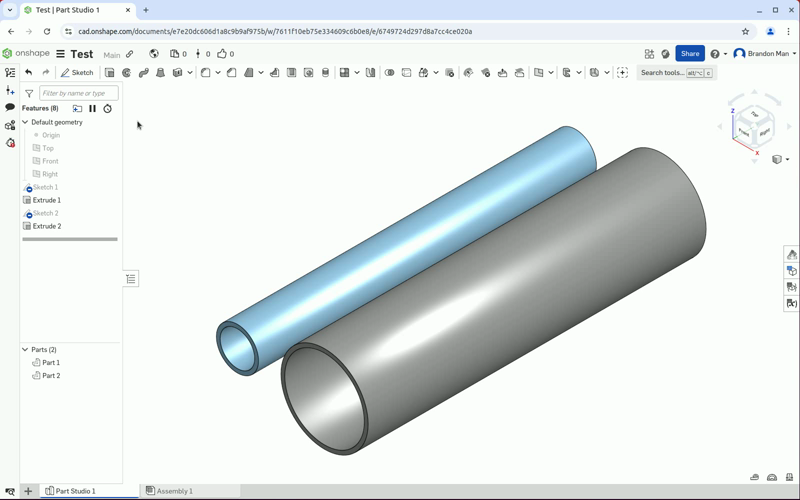
mouse_move(73, 189)
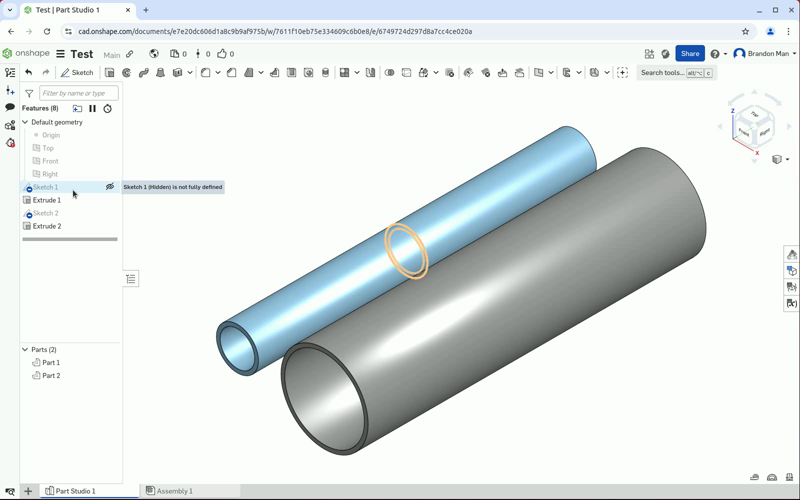
click(73, 189)